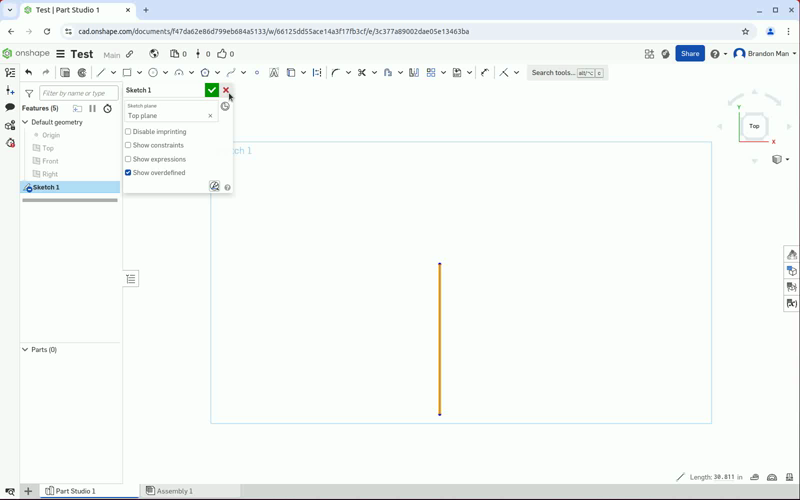
key(shift+h)
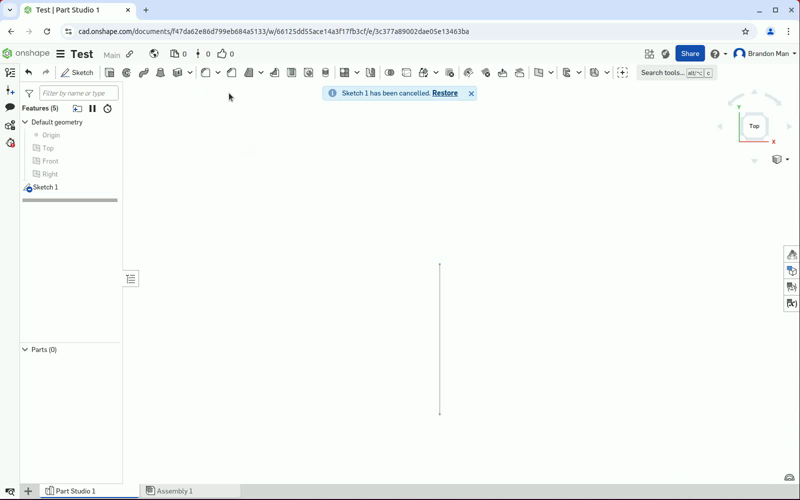
key(shift+s)
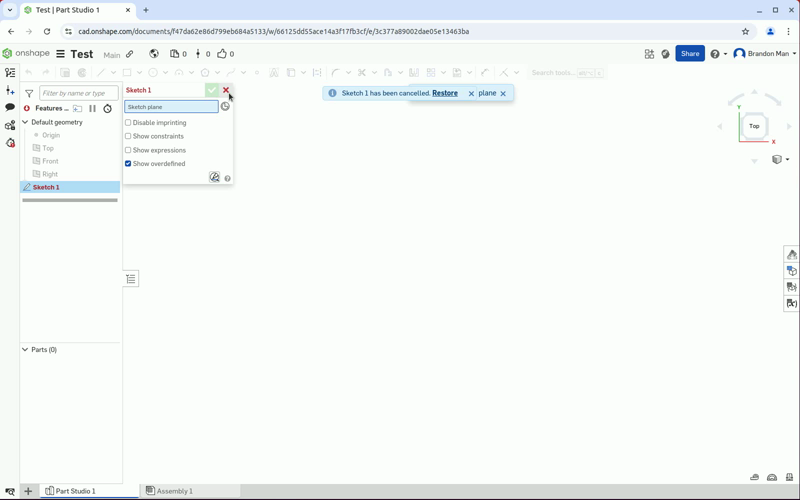
mouse_move(73, 150)
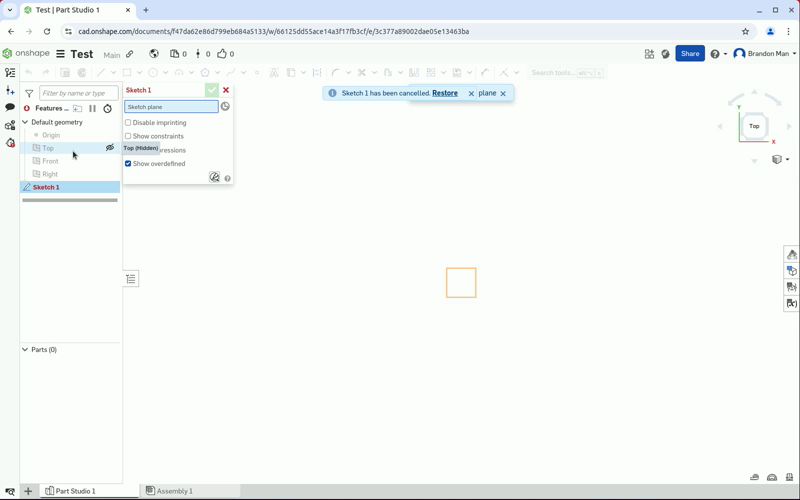
click(73, 150)
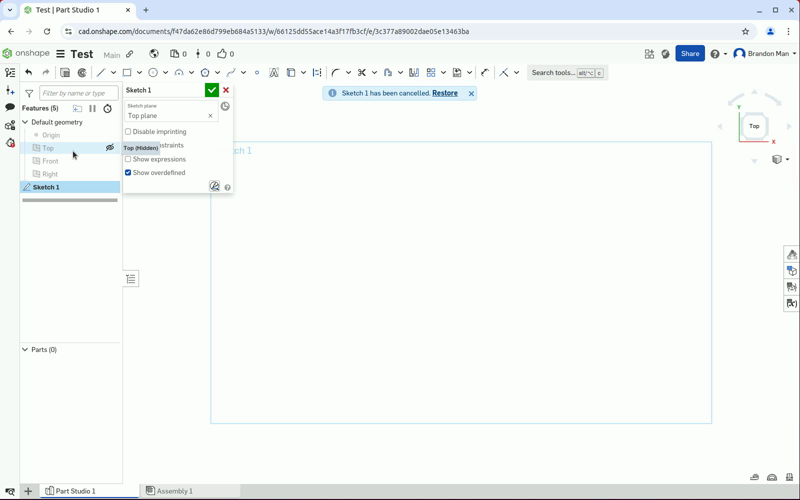
mouse_move(73, 352)
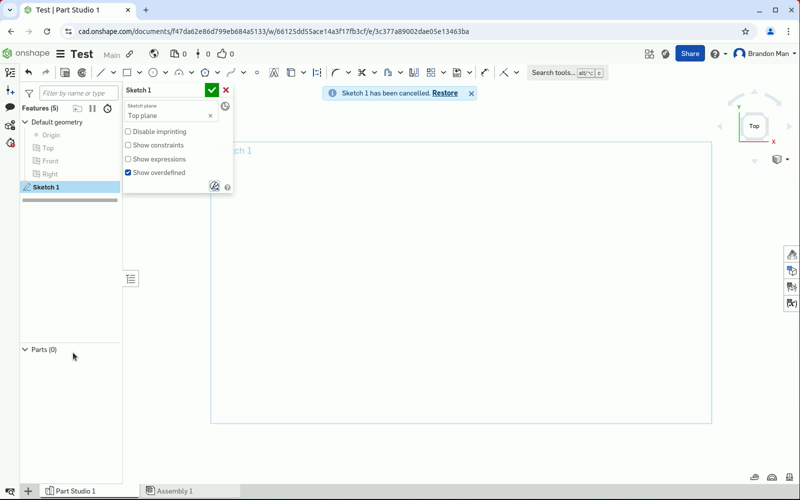
key(y)
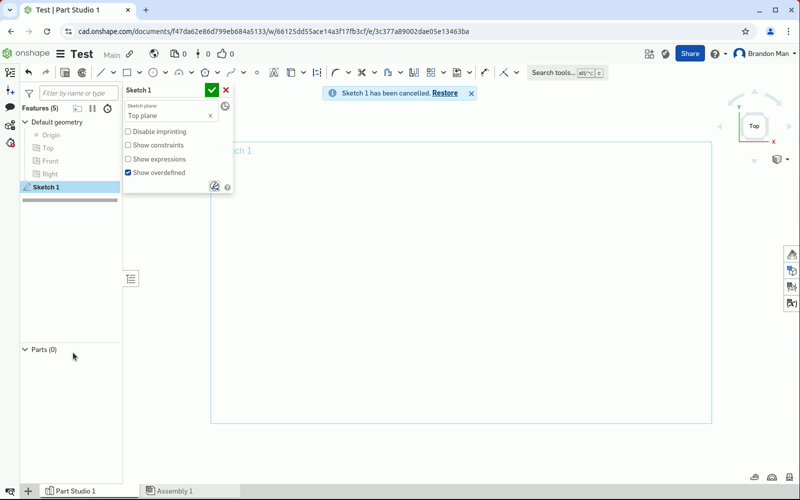
key(c)
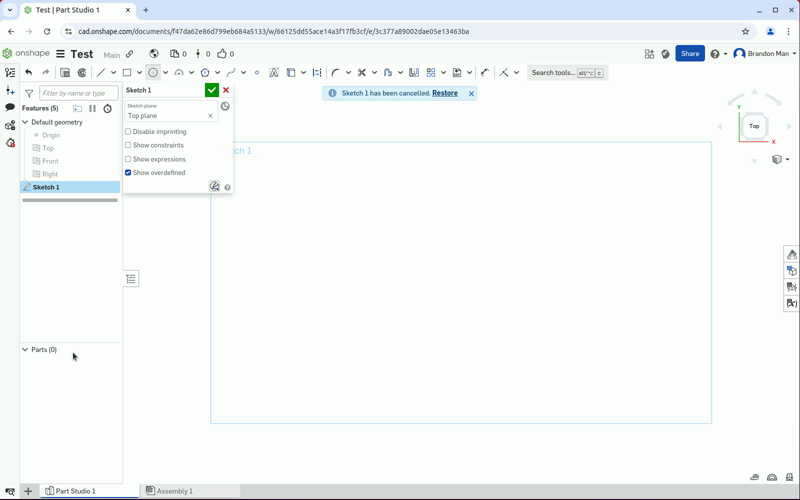
key_down(shift)
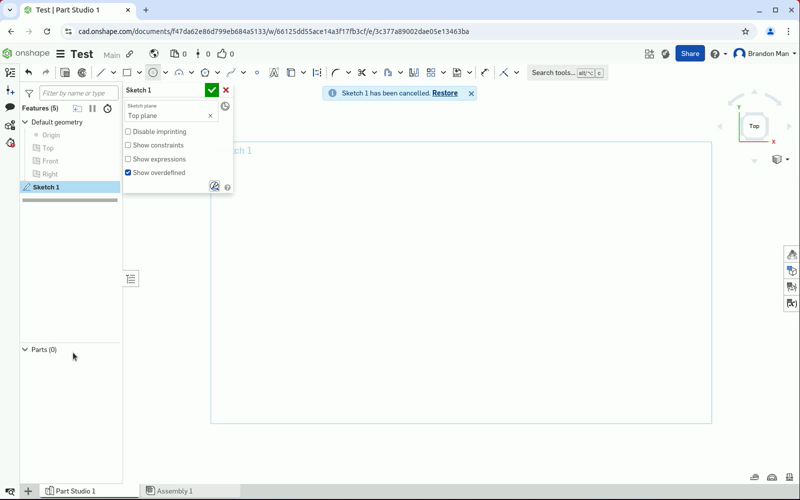
mouse_move(460, 282)
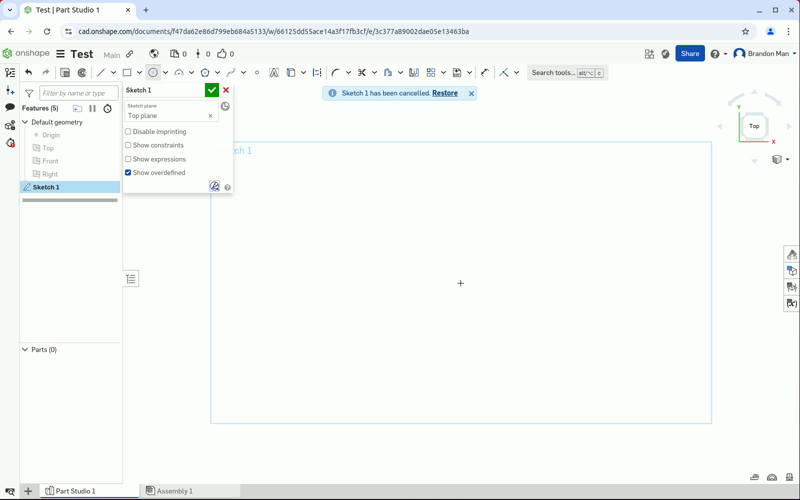
click(460, 282)
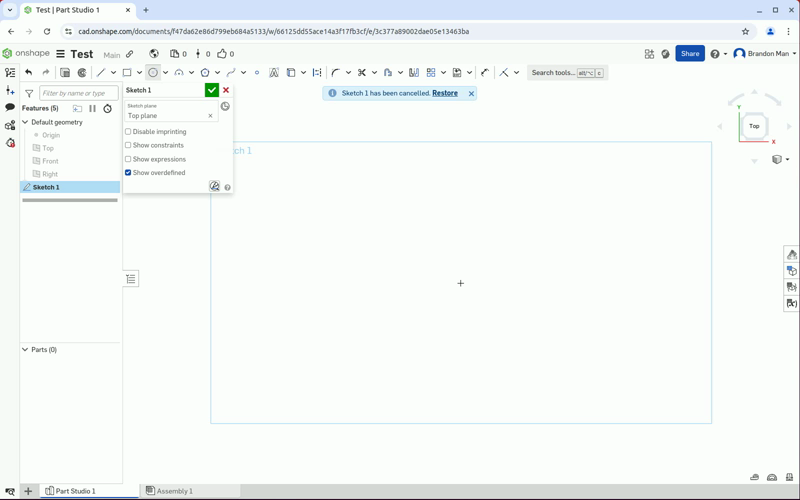
key_up(shift)
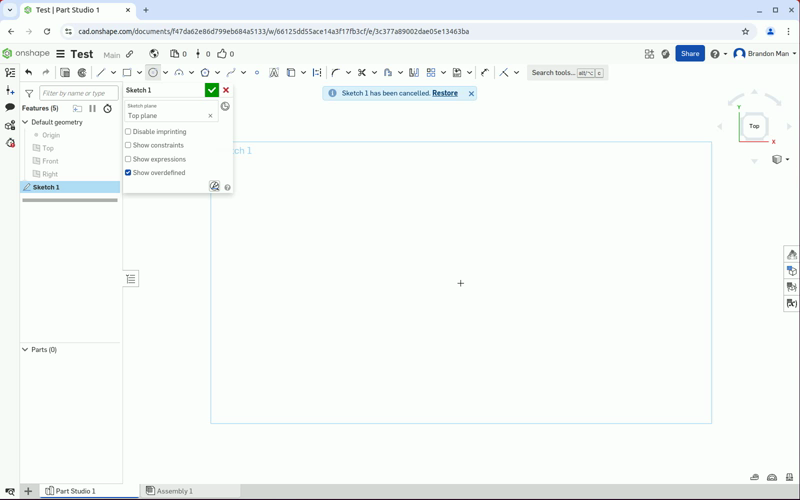
mouse_move(543, 282)
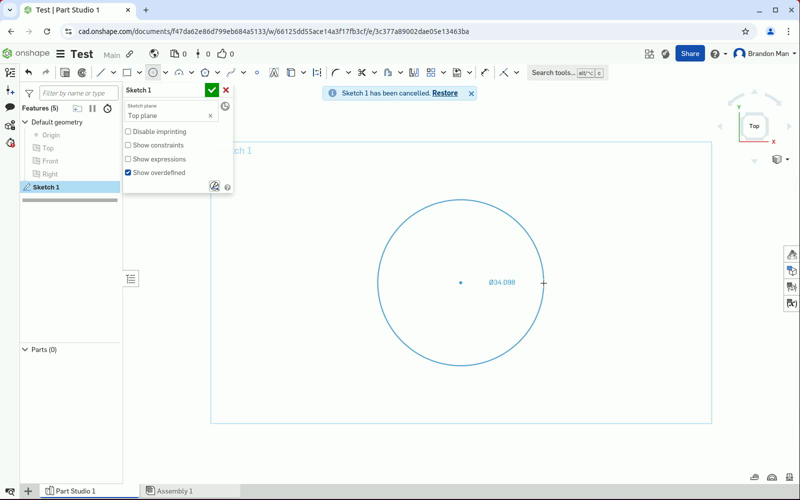
click(543, 282)
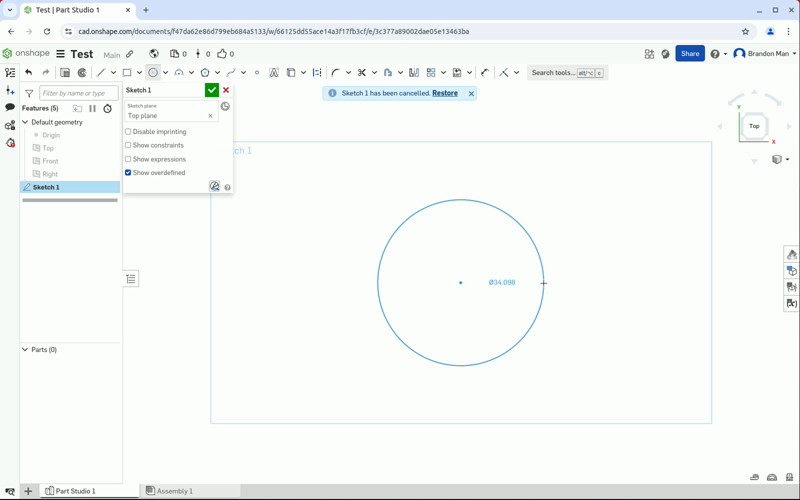
key(esc)
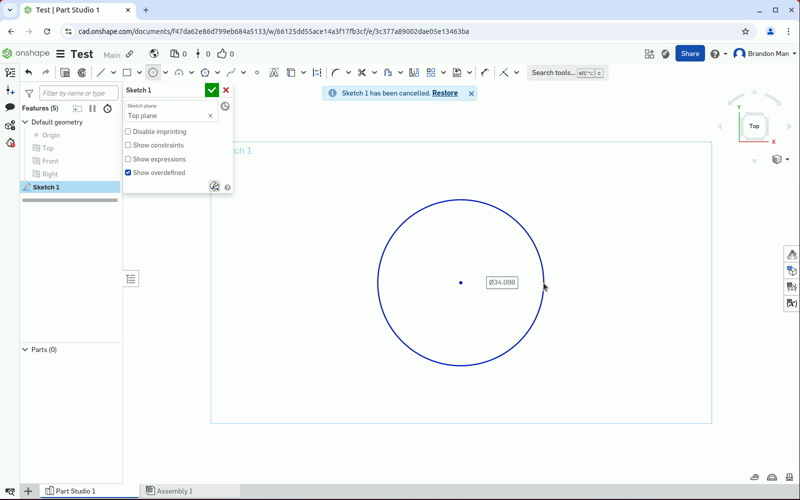
mouse_move(444, 301)
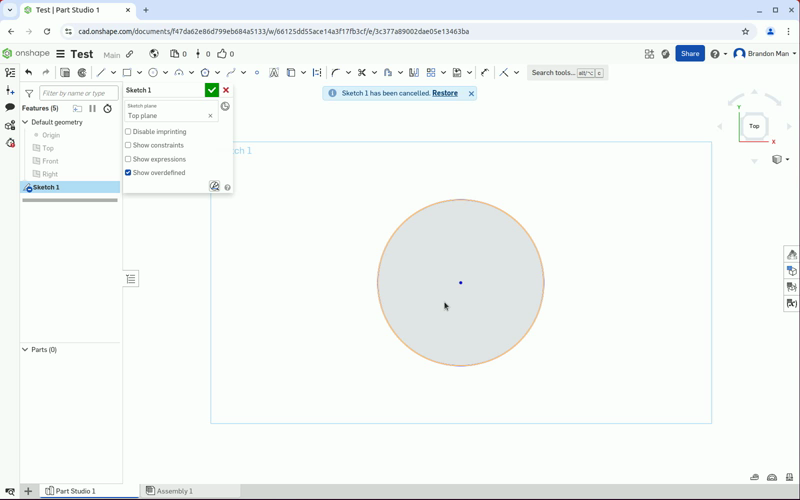
click(444, 301)
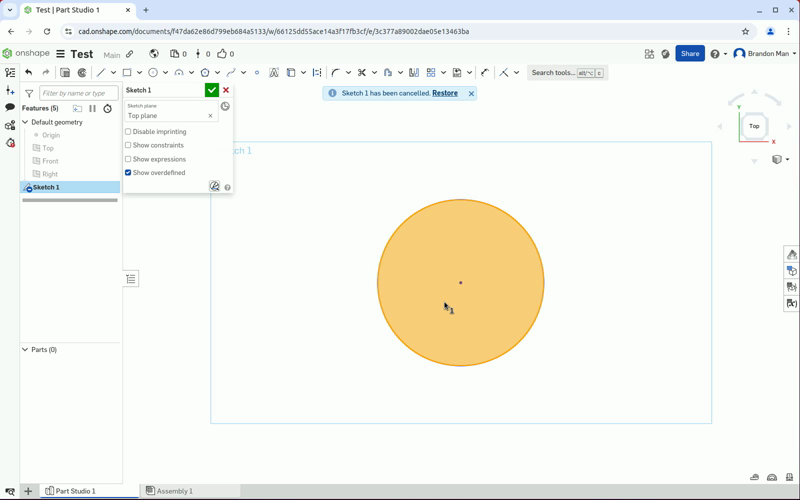
mouse_move(73, 352)
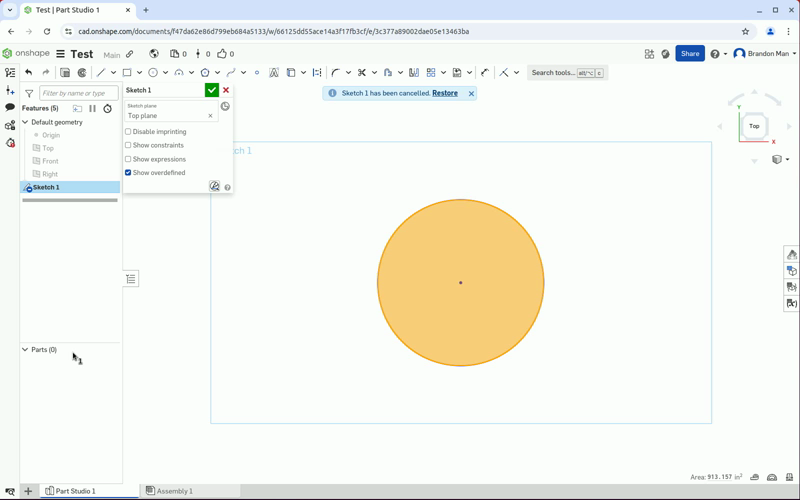
key(shift+y)
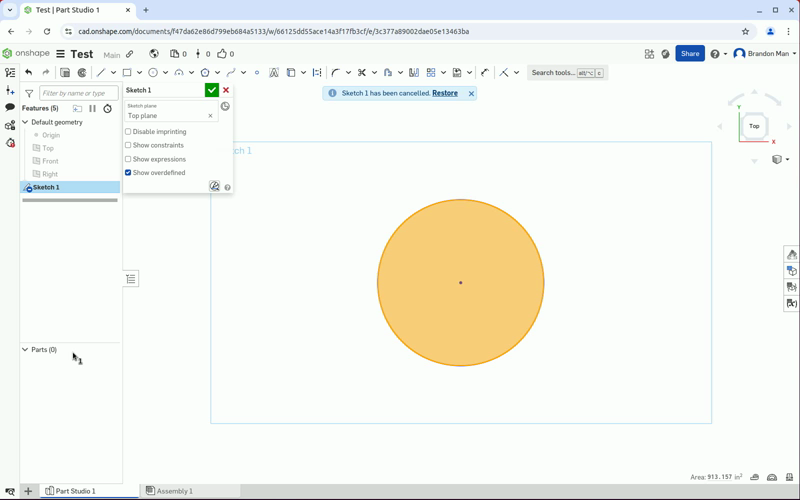
key(shift+e)
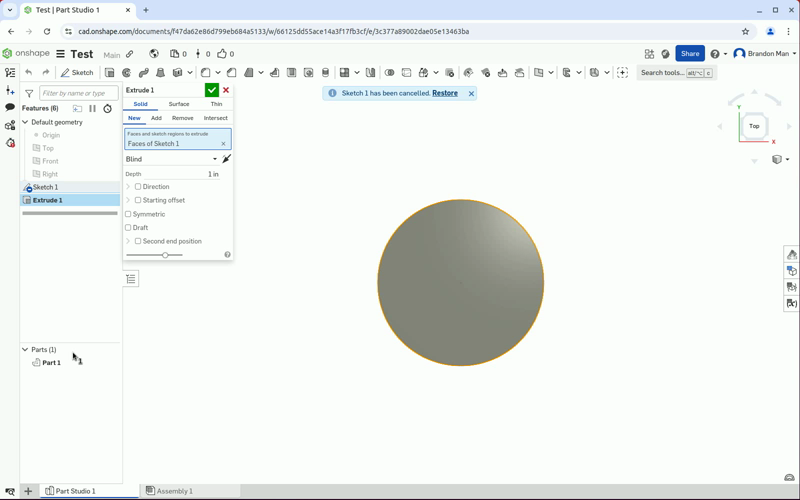
mouse_move(143, 106)
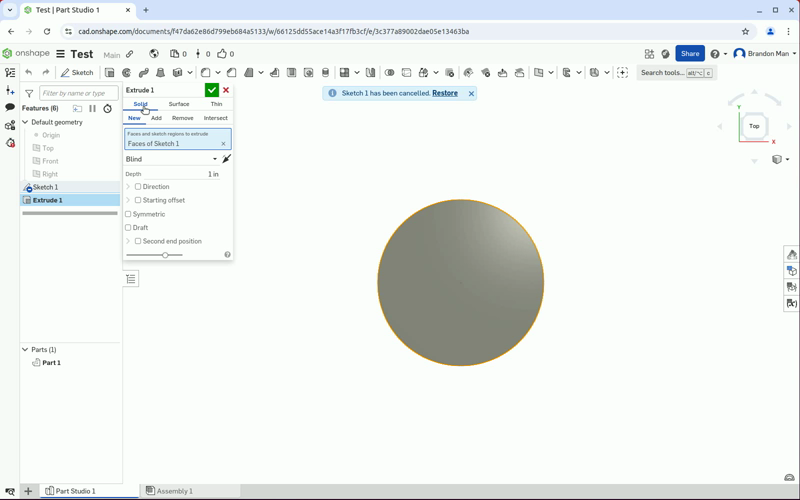
click(143, 106)
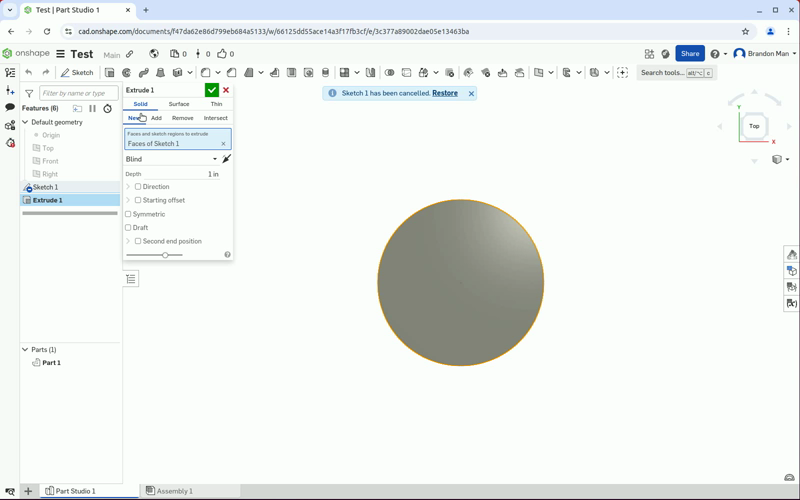
mouse_move(137, 120)
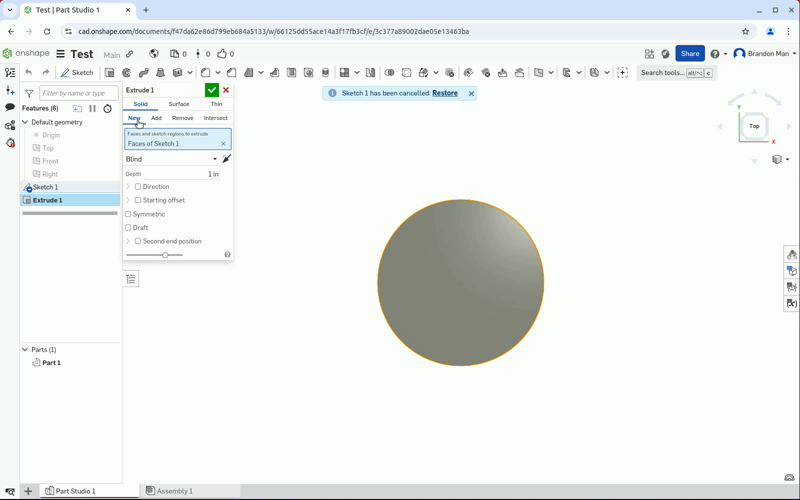
click(137, 120)
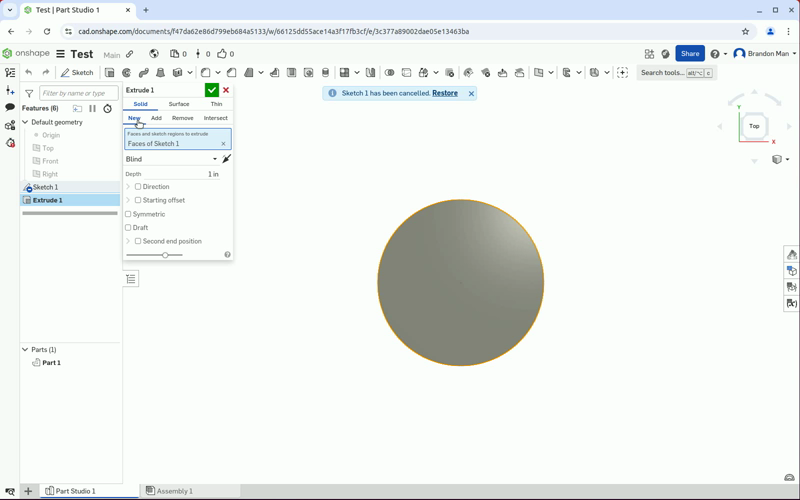
key(tab, 4)
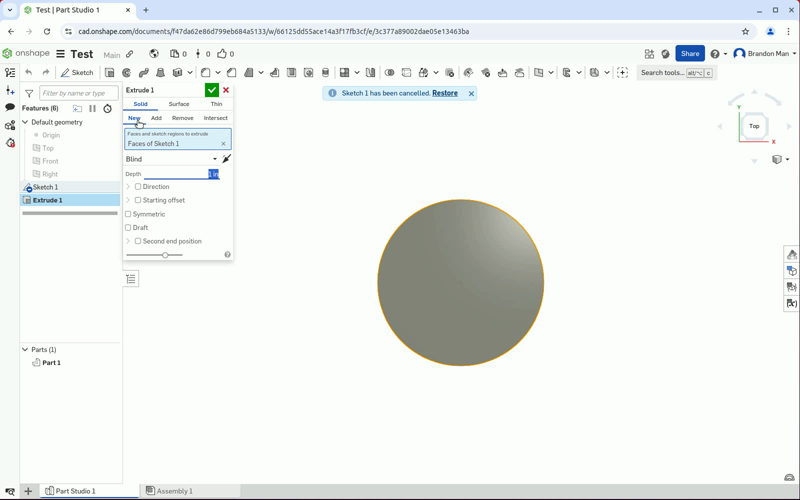
text(9.869)
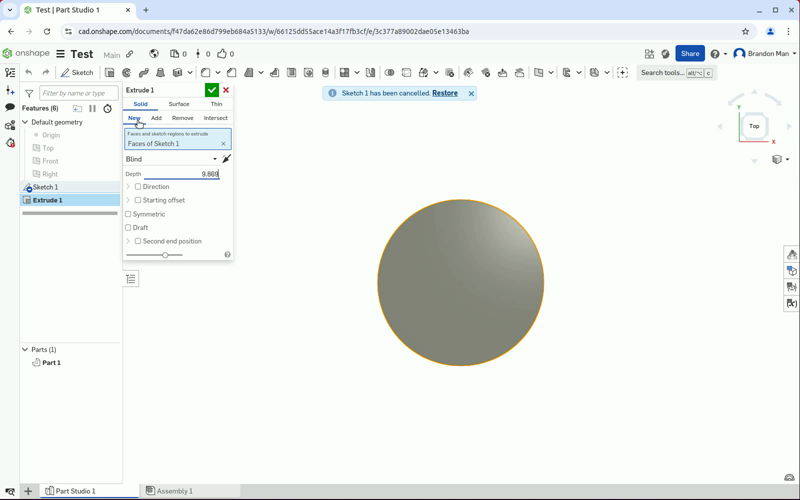
key(enter)
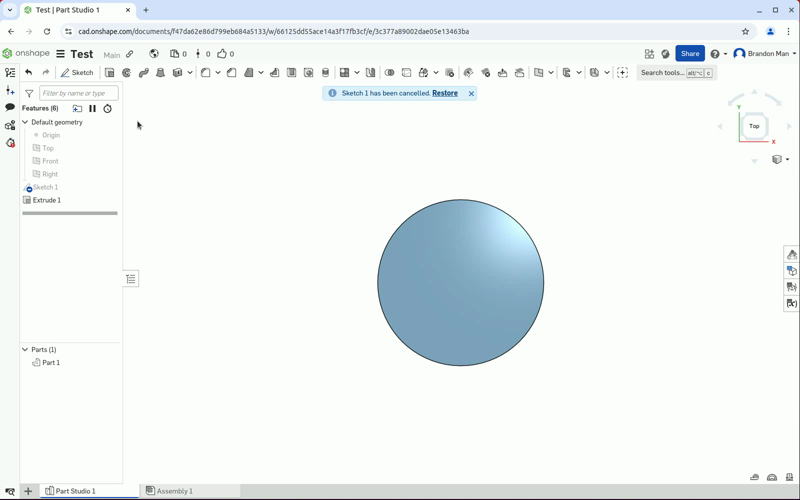
key(shift+h)
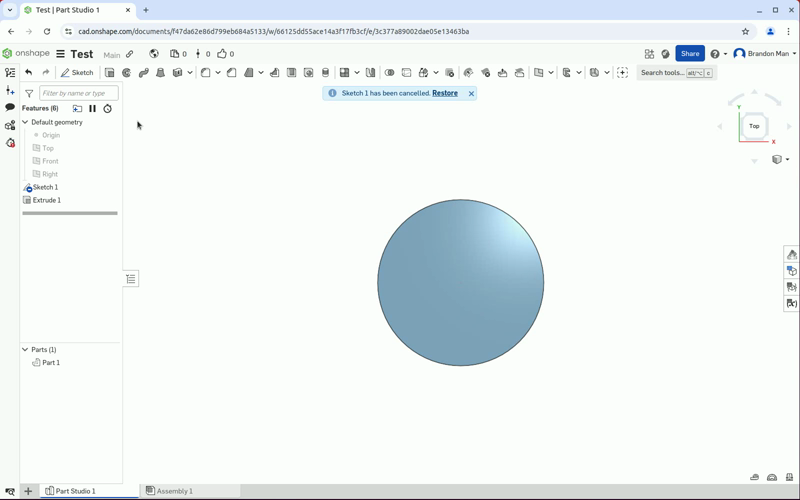
key(shift+h)
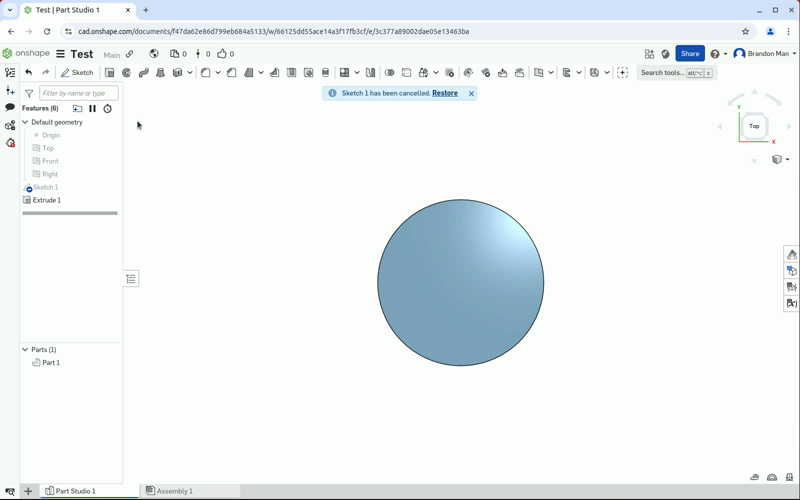
mouse_move(73, 189)
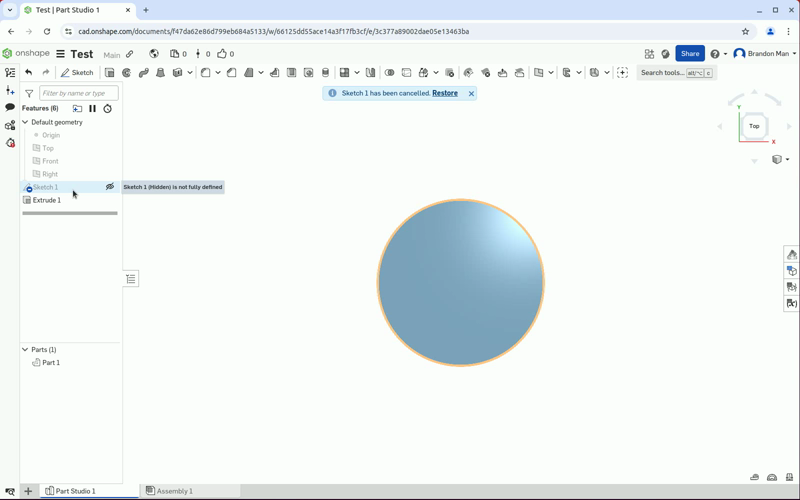
click(73, 189)
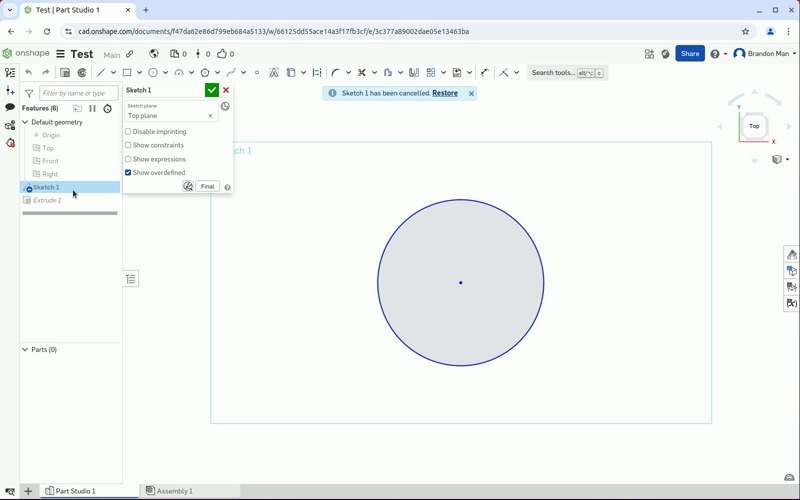
mouse_move(229, 92)
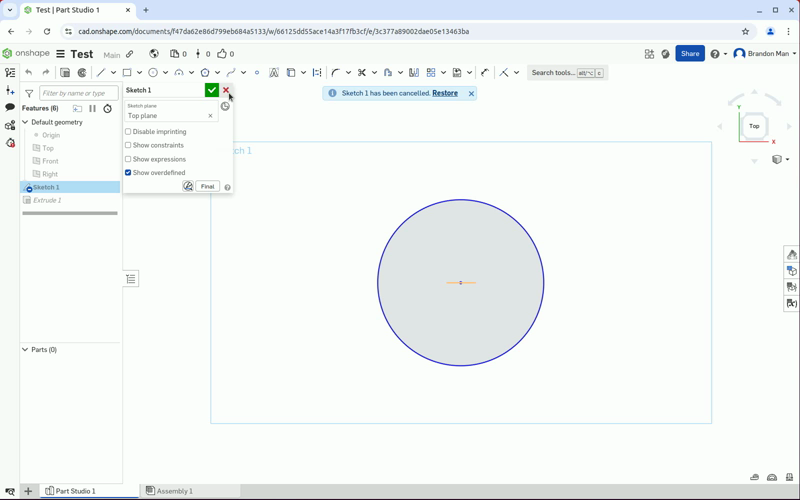
click(229, 92)
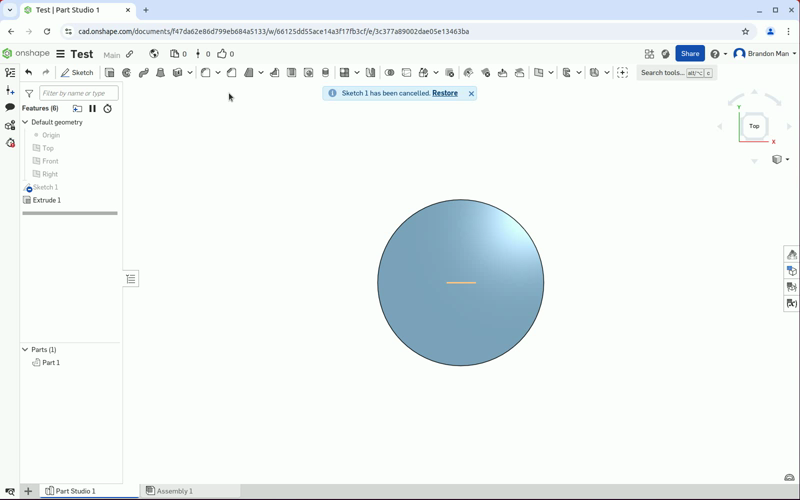
mouse_move(541, 75)
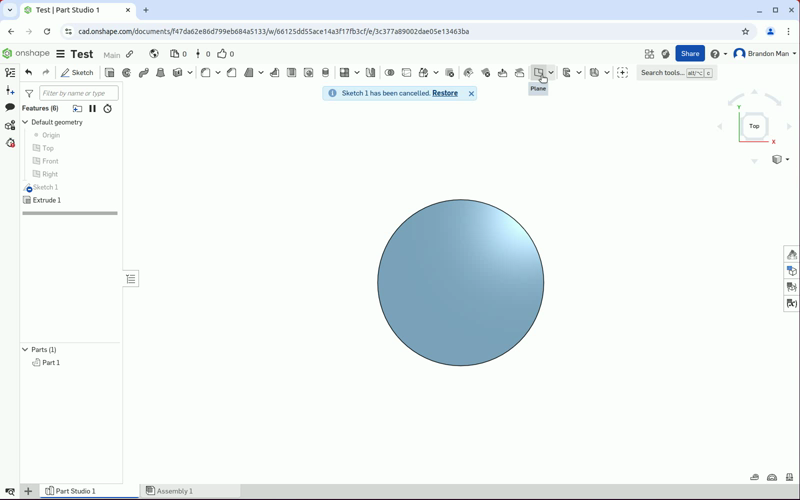
click(541, 75)
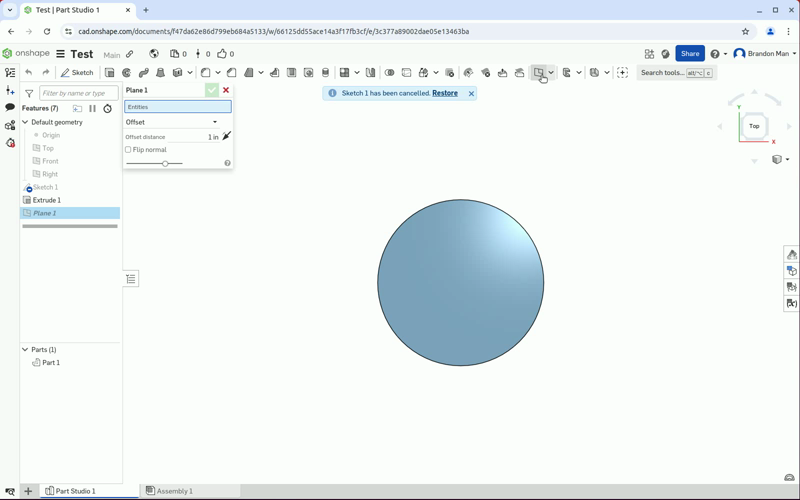
mouse_move(73, 150)
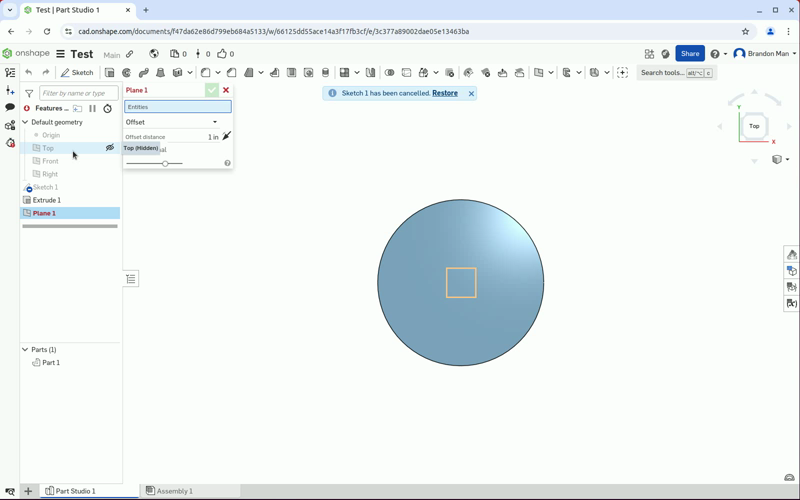
click(73, 150)
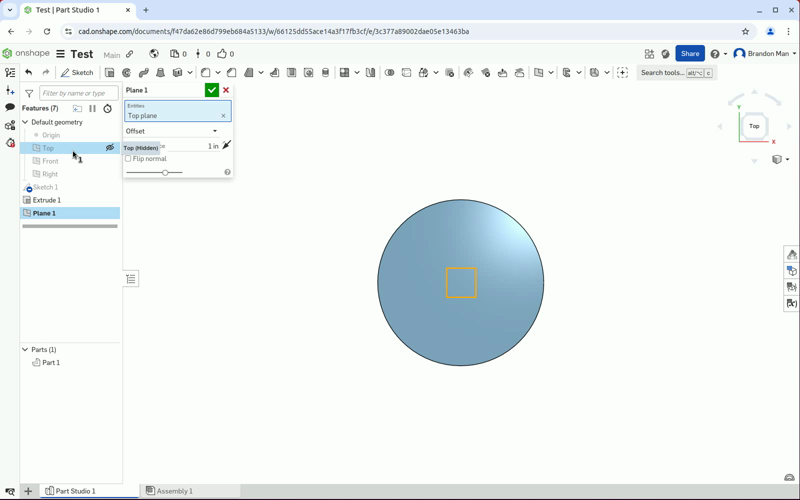
key(tab, 2)
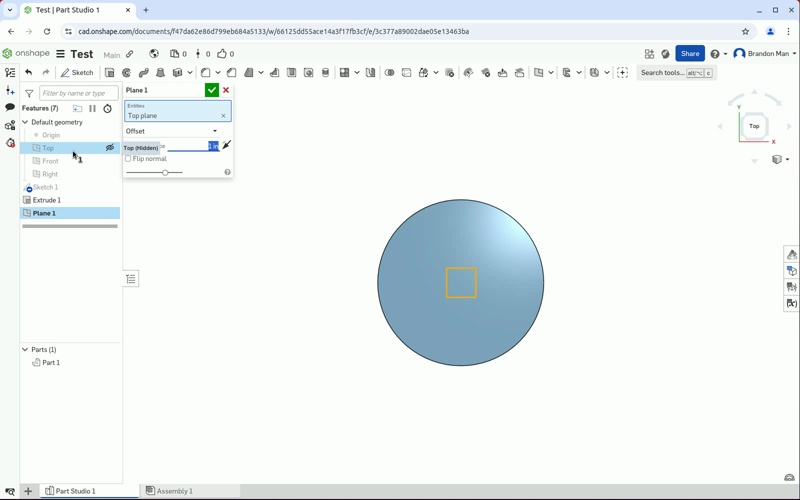
text(9.86)
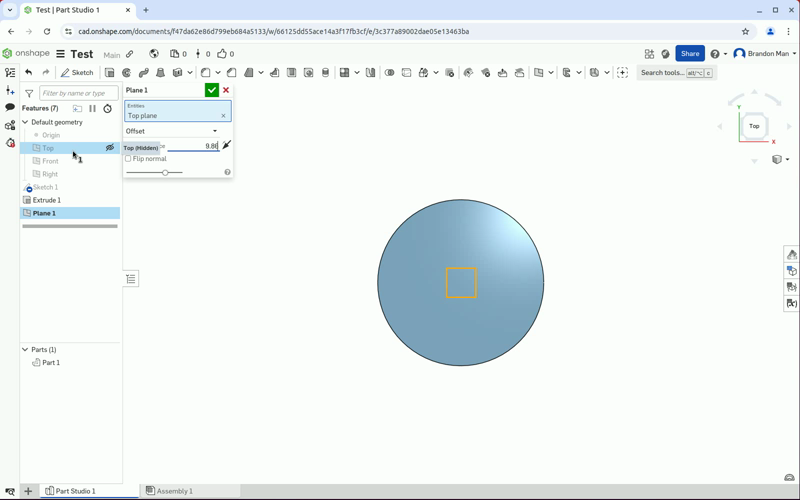
key(enter, 2)
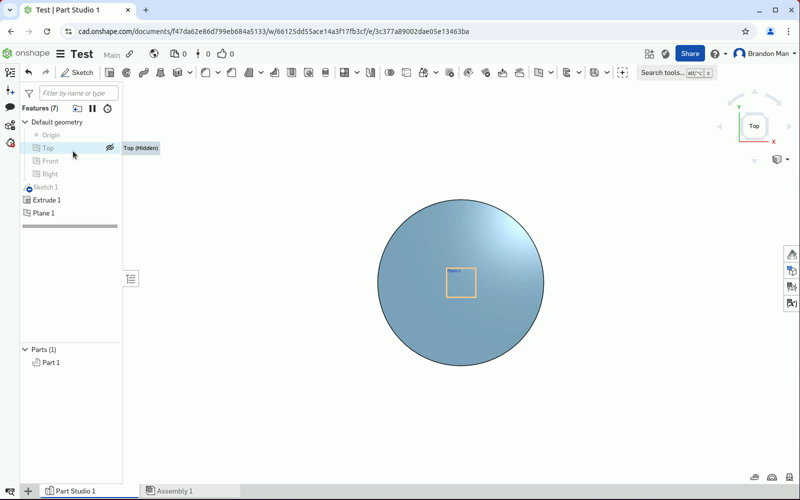
key(shift+s)
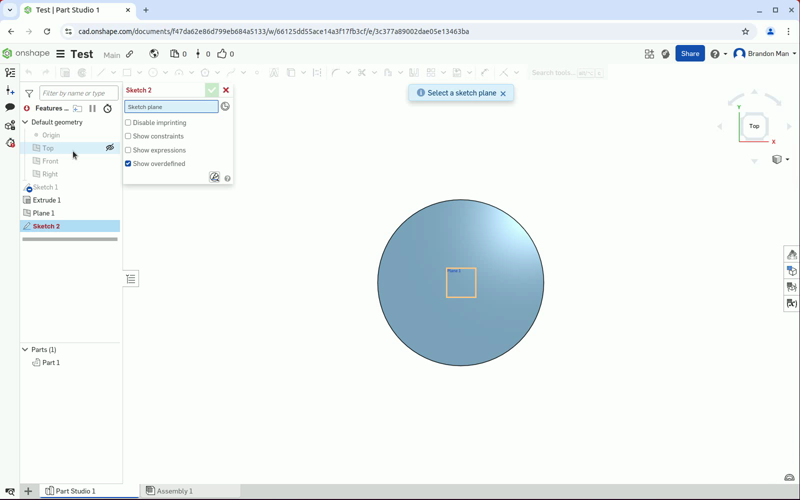
mouse_move(73, 215)
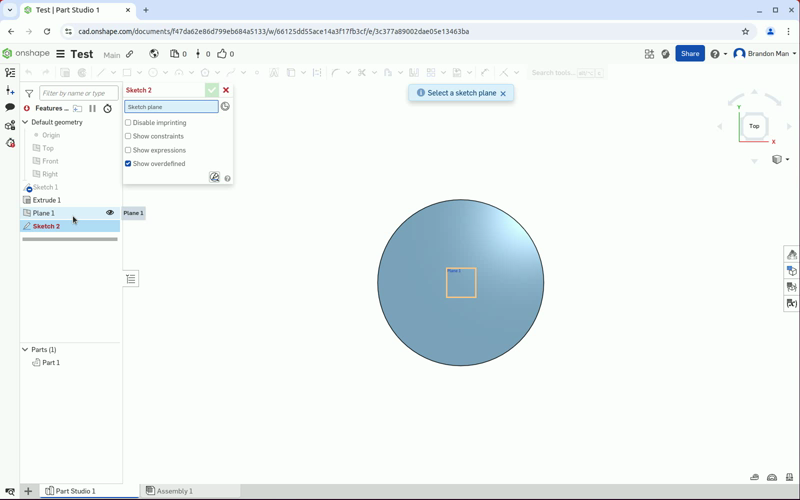
click(73, 215)
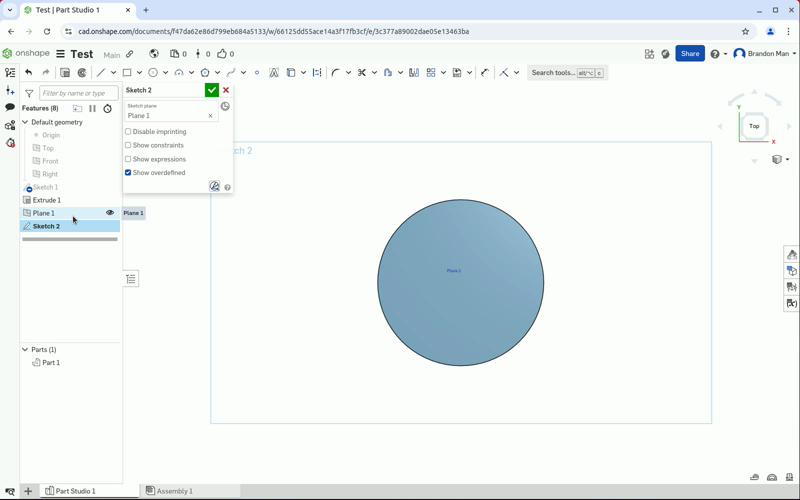
mouse_move(73, 352)
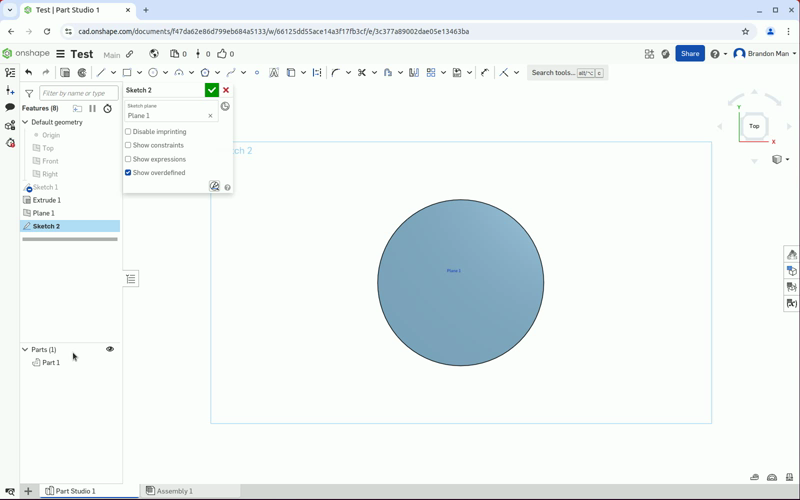
key(y)
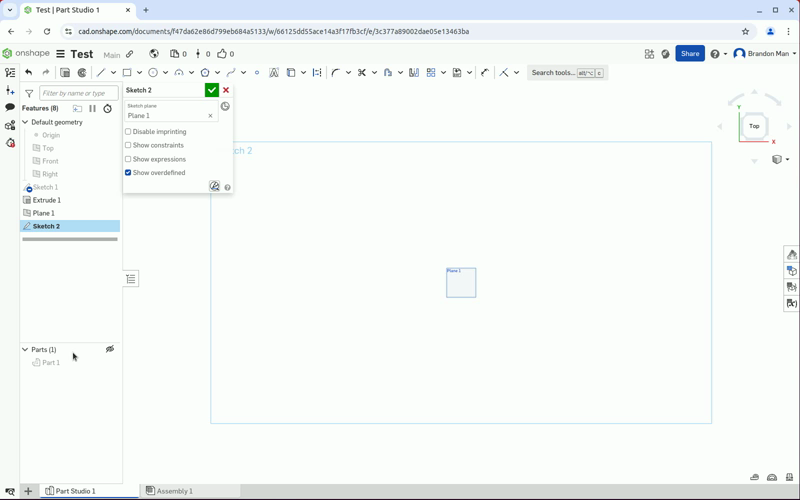
key(c)
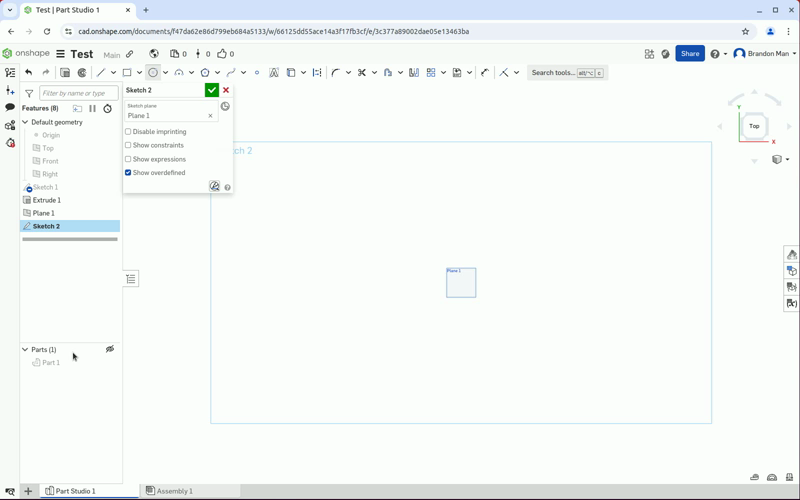
key_down(shift)
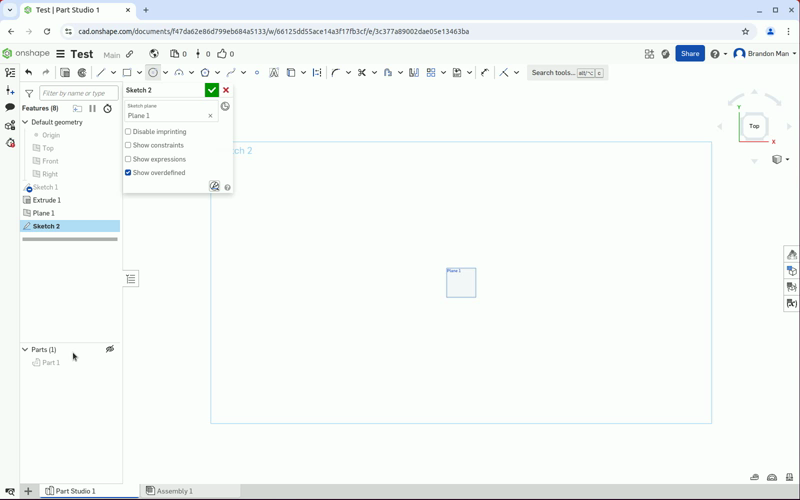
mouse_move(461, 282)
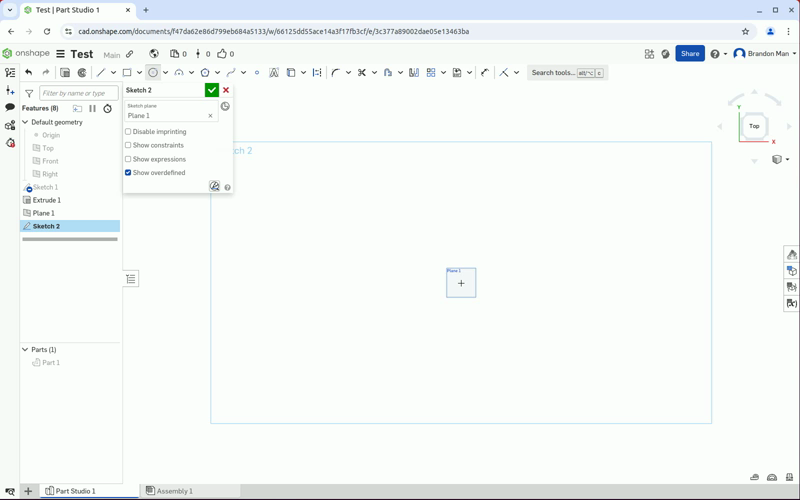
click(461, 282)
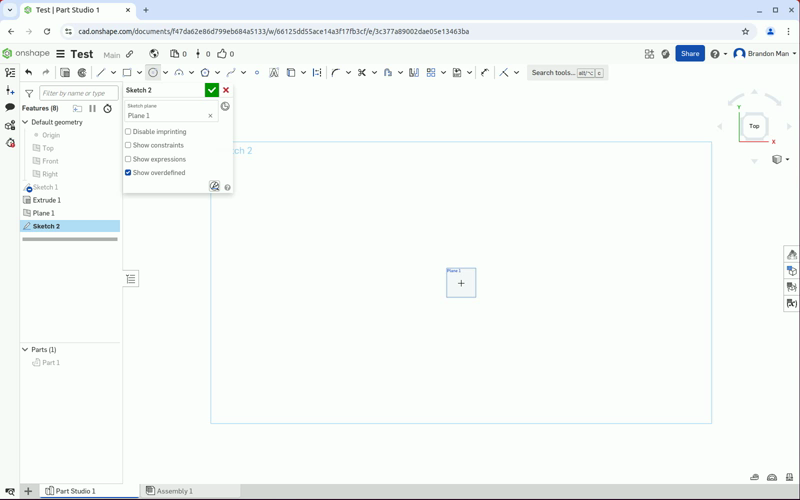
key_up(shift)
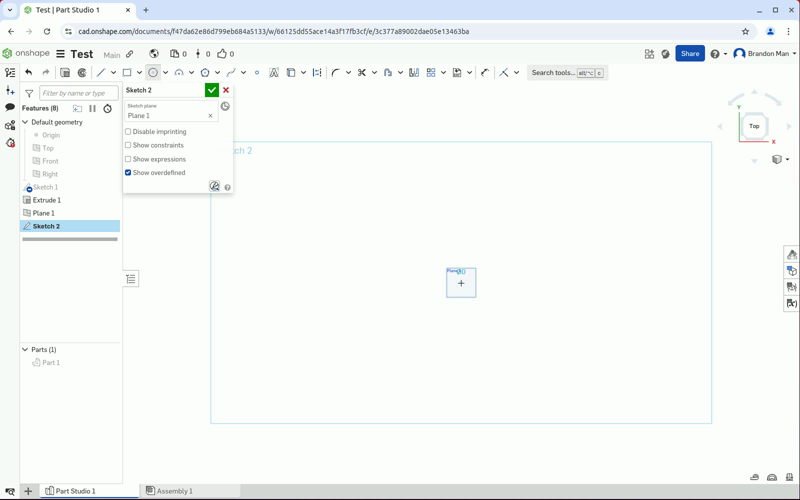
mouse_move(528, 282)
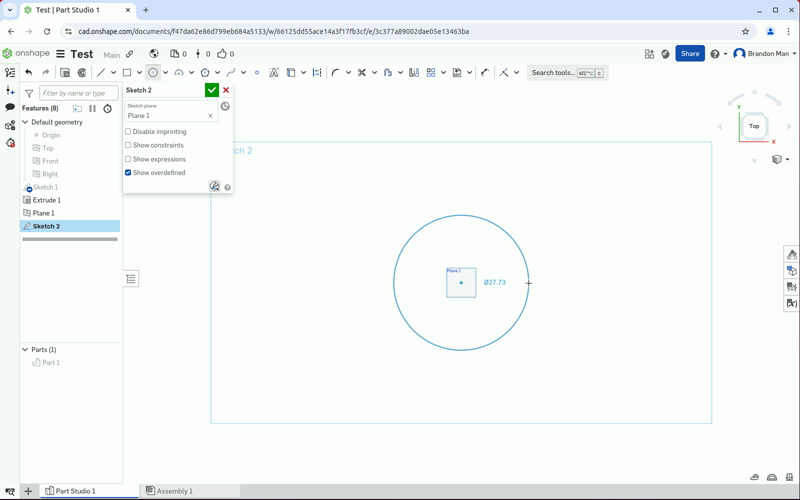
click(528, 282)
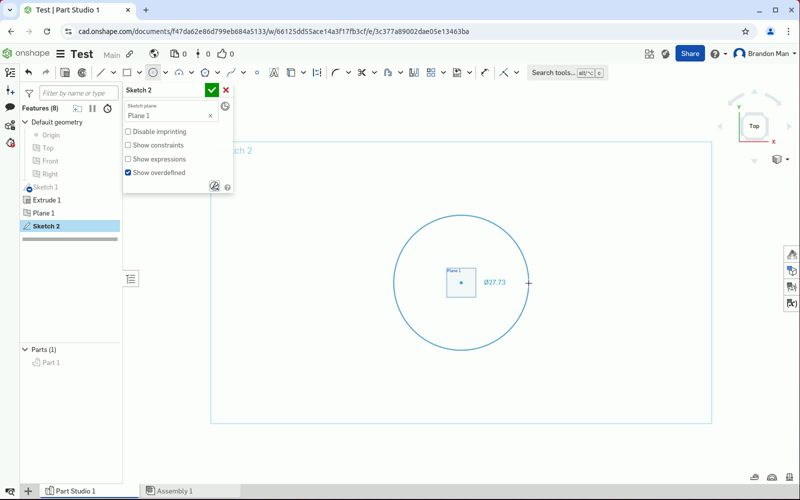
key(esc)
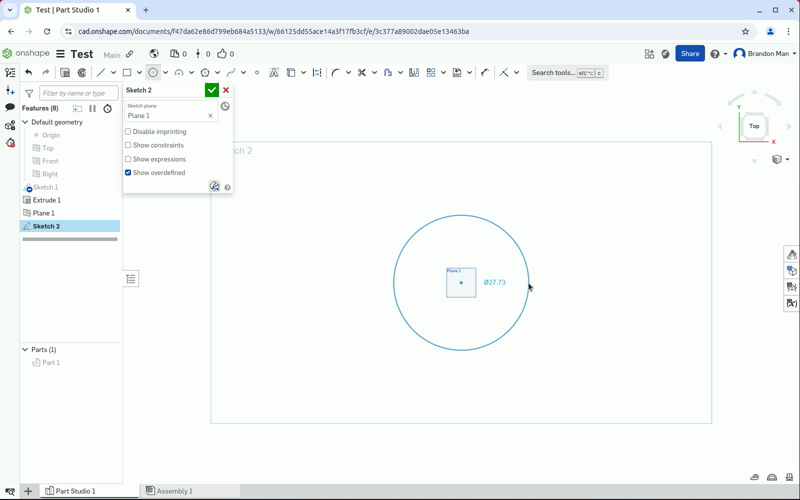
mouse_move(487, 288)
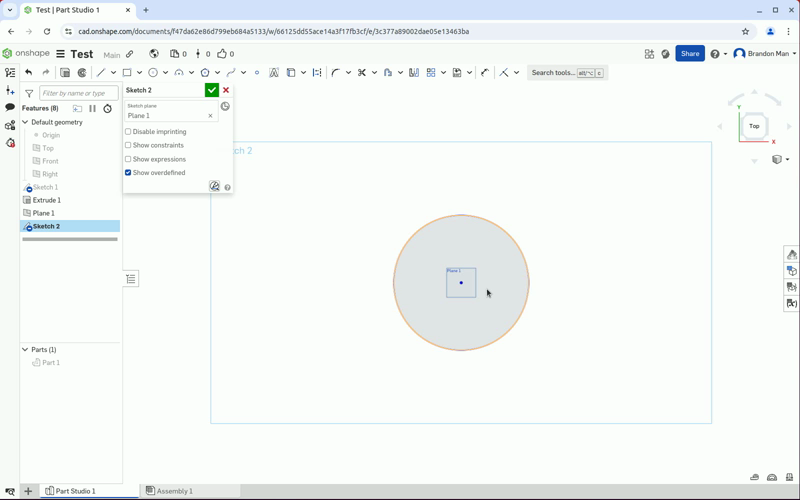
click(487, 288)
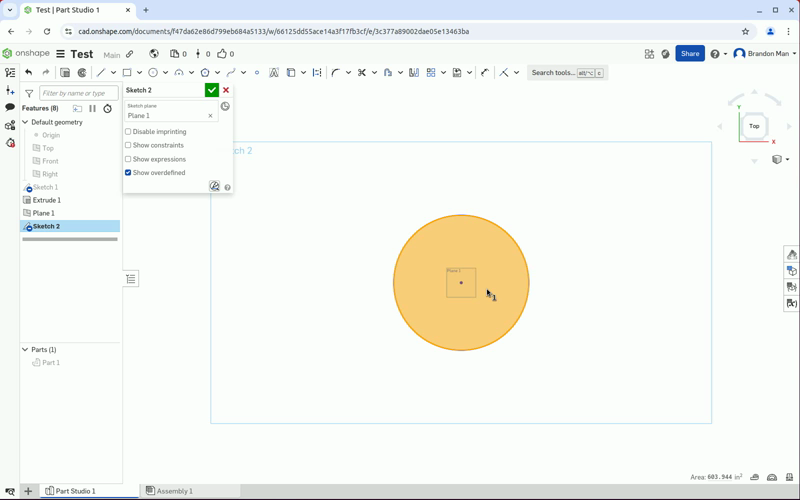
mouse_move(73, 352)
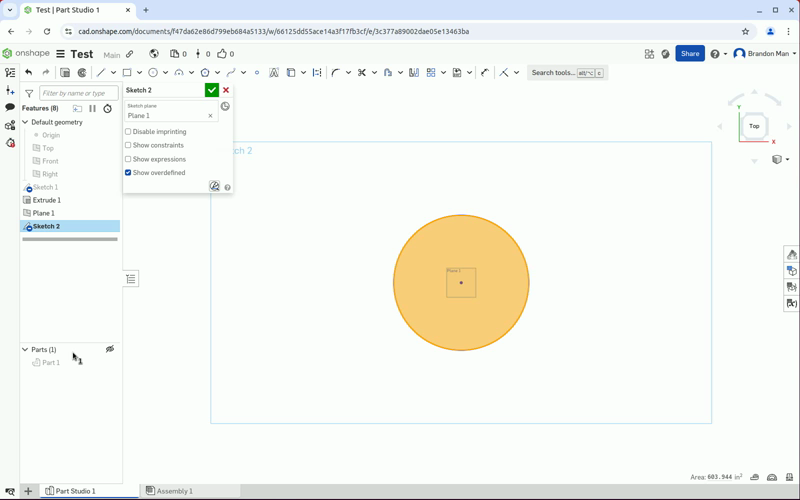
key(shift+y)
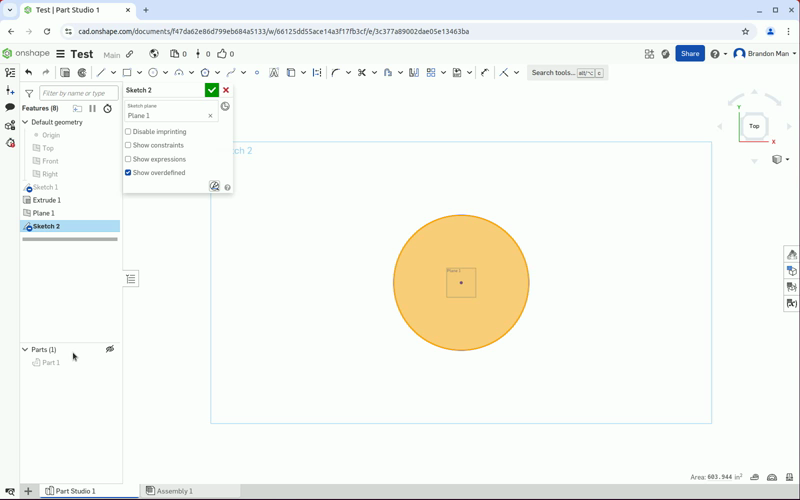
key(shift+e)
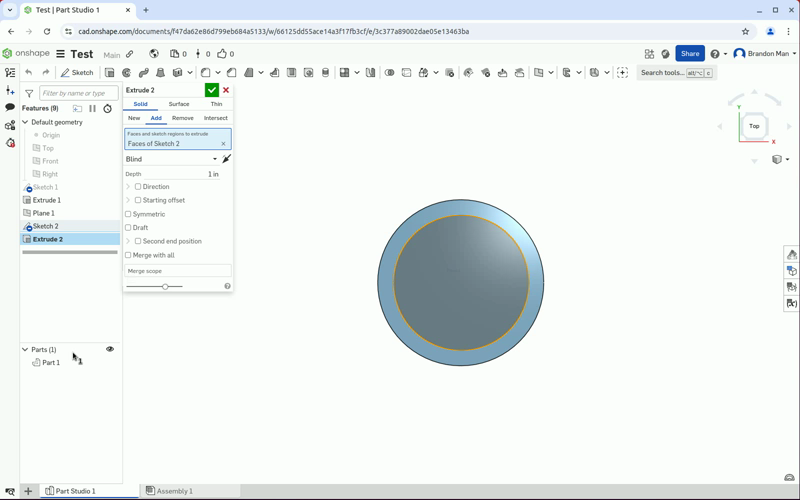
mouse_move(143, 106)
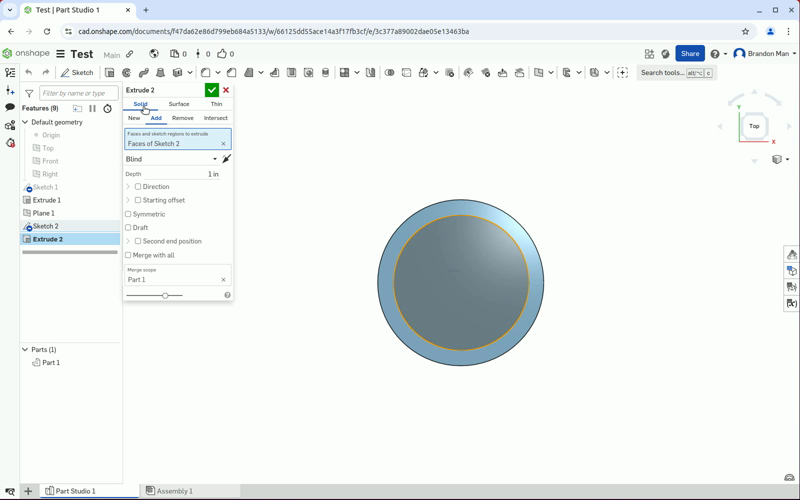
click(143, 106)
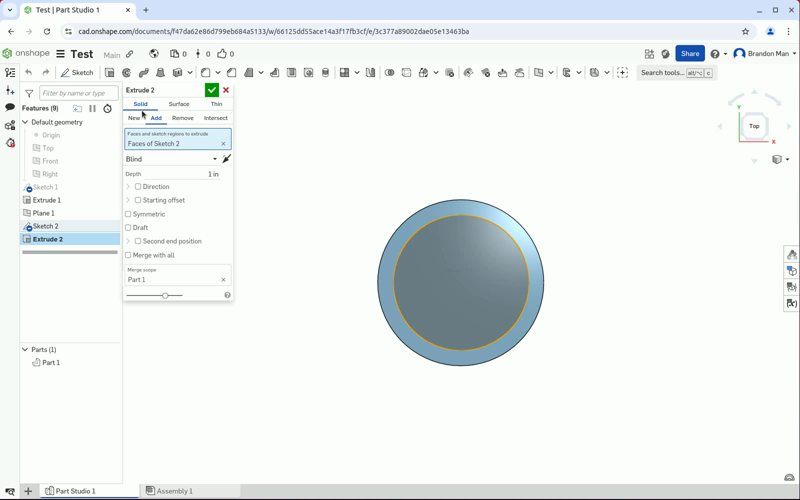
mouse_move(137, 120)
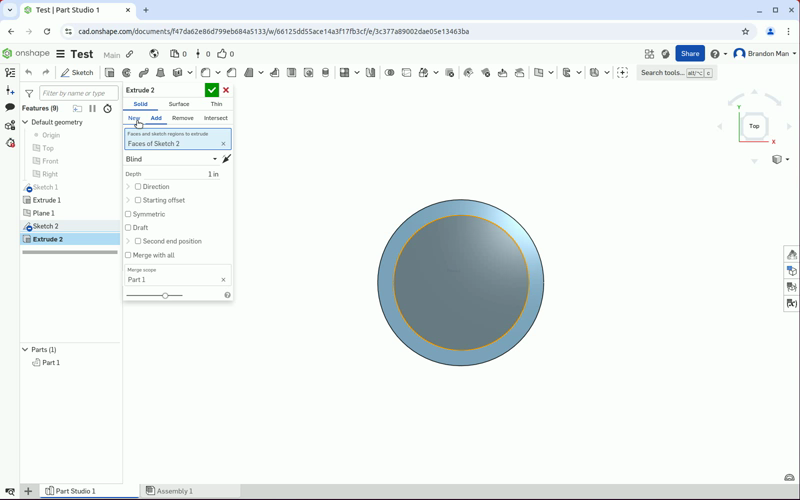
click(137, 120)
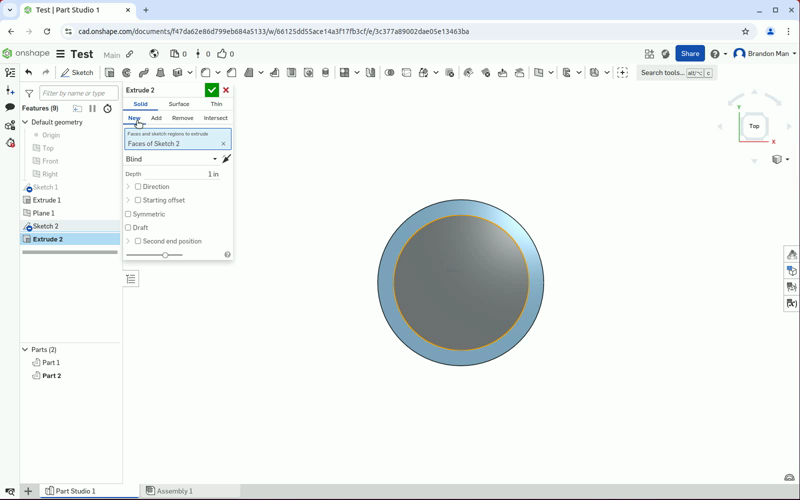
key(tab, 4)
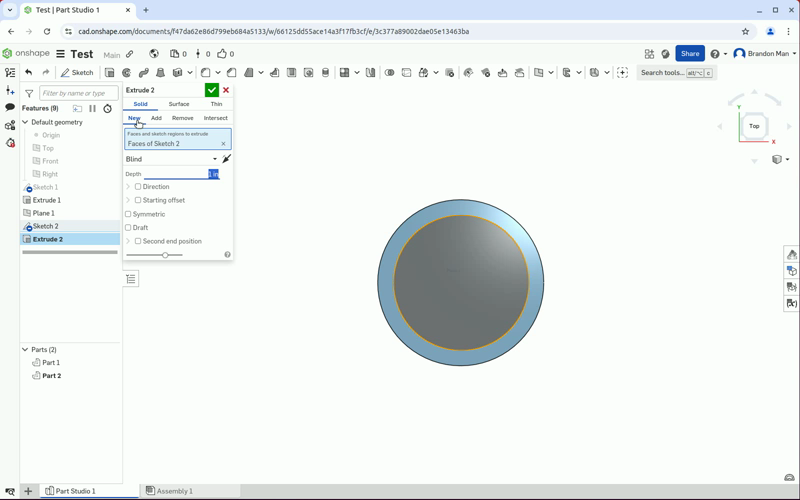
text(6.499)
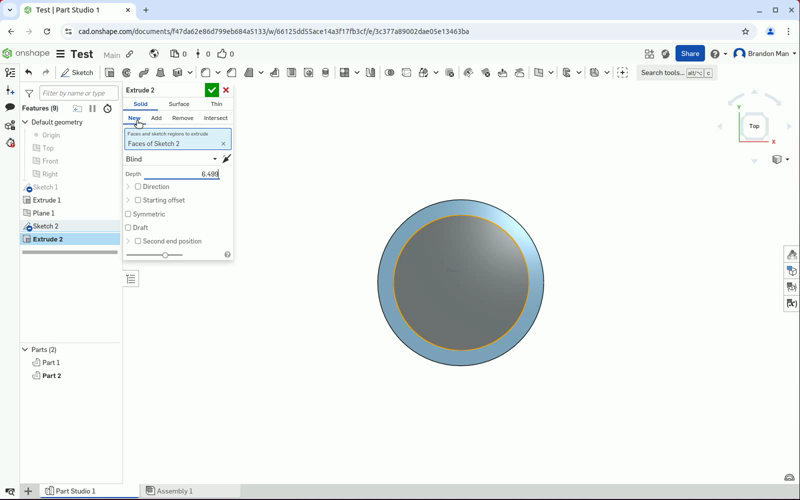
key(enter)
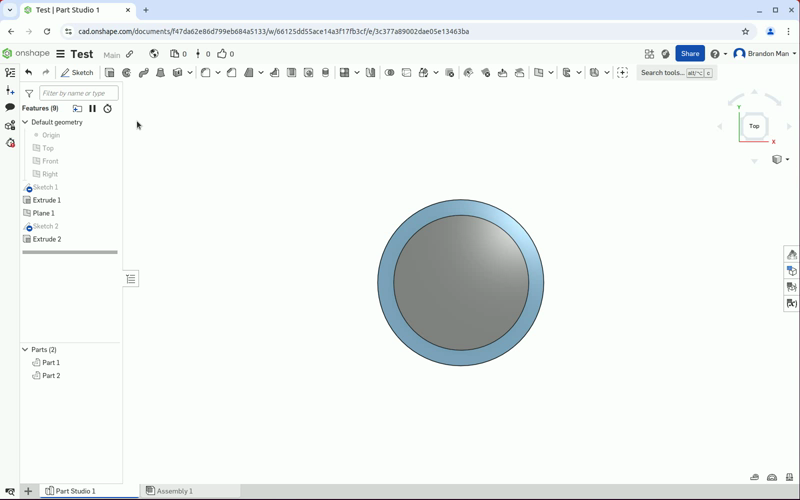
key(shift+h)
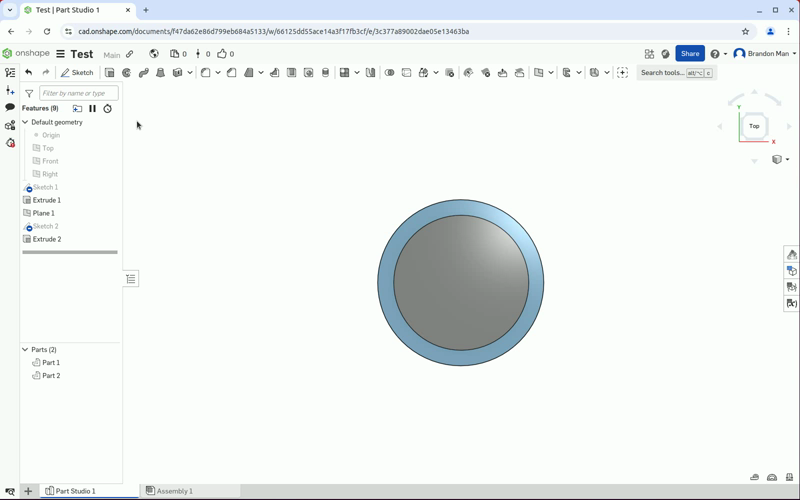
key(shift+h)
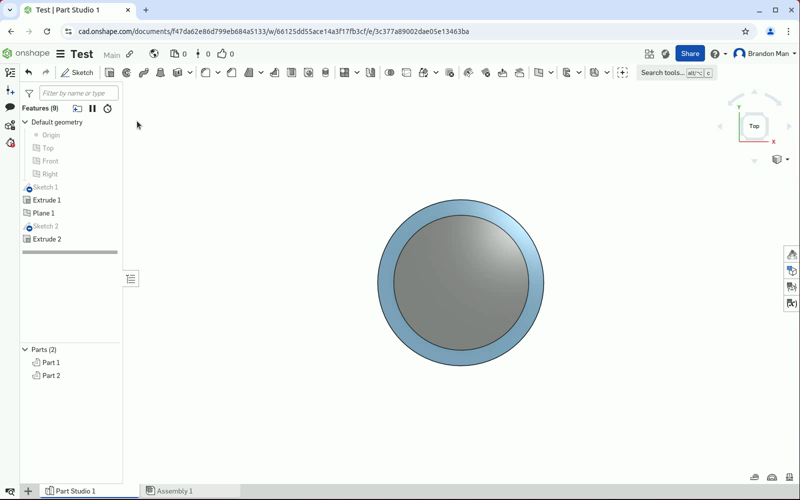
mouse_move(73, 189)
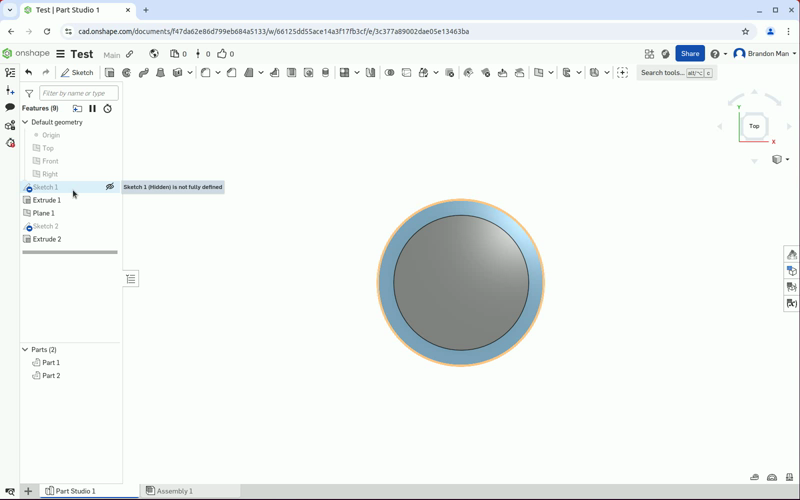
click(73, 189)
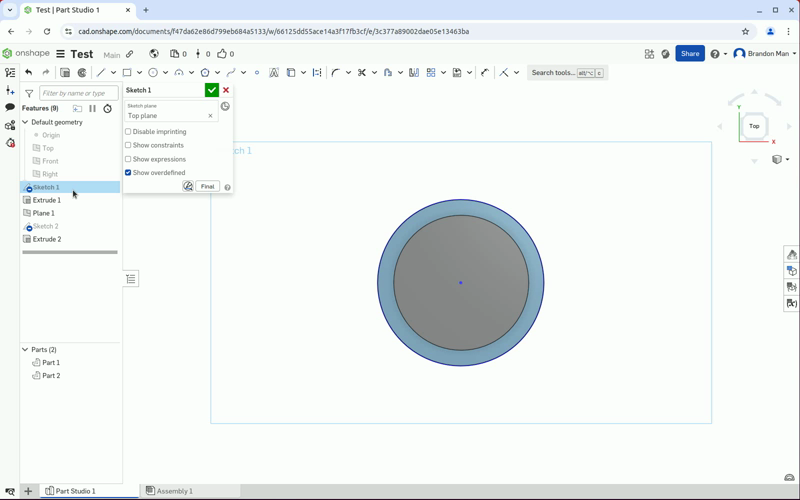
mouse_move(229, 92)
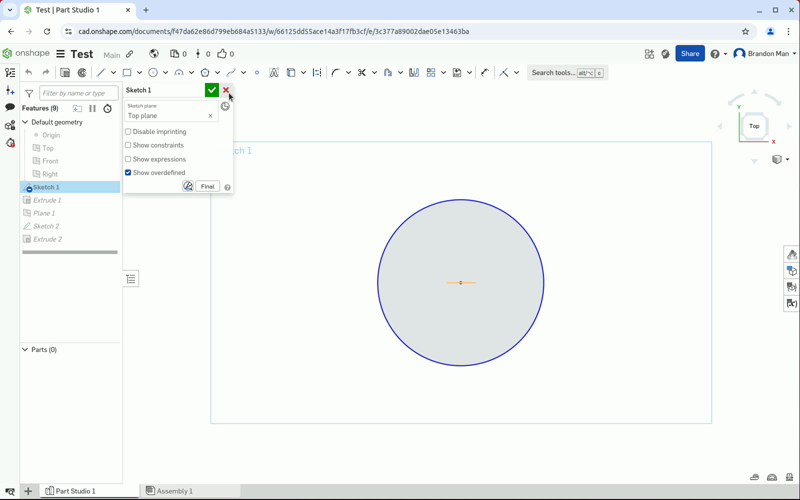
click(229, 92)
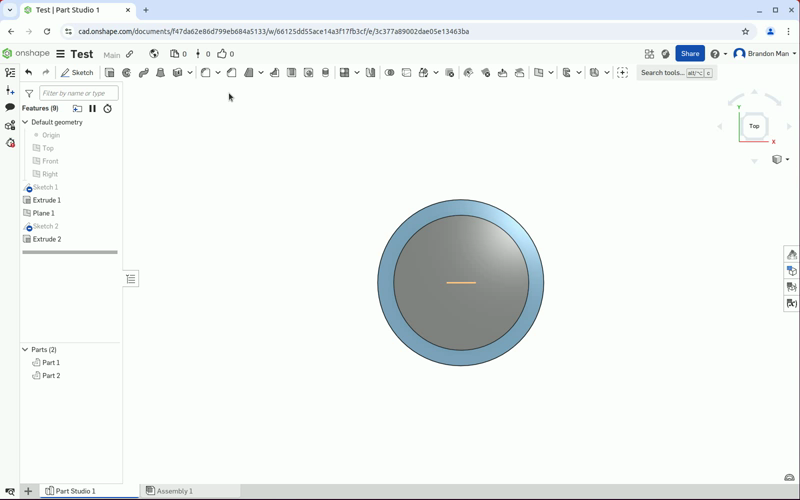
mouse_move(541, 75)
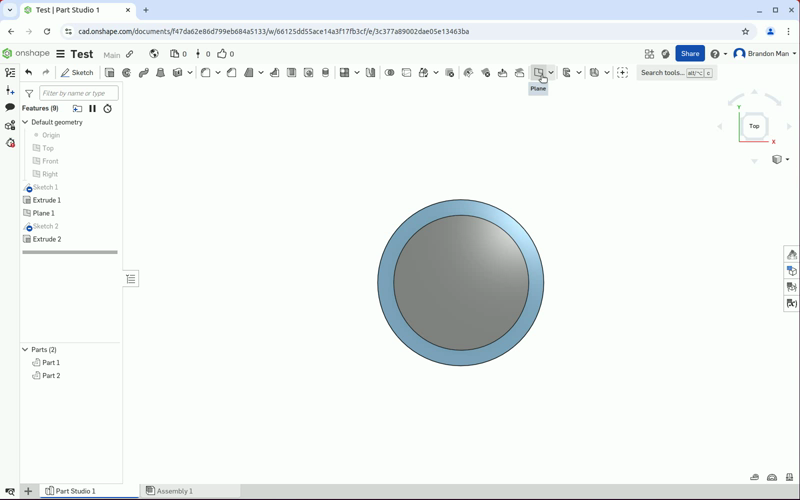
click(541, 75)
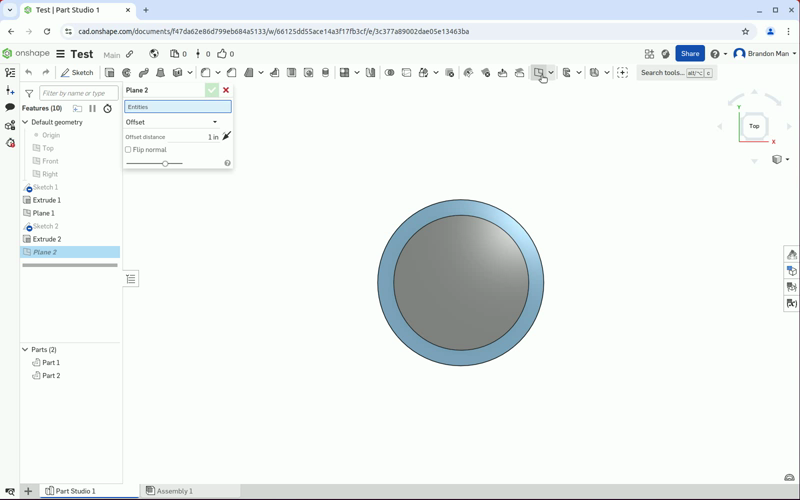
mouse_move(73, 150)
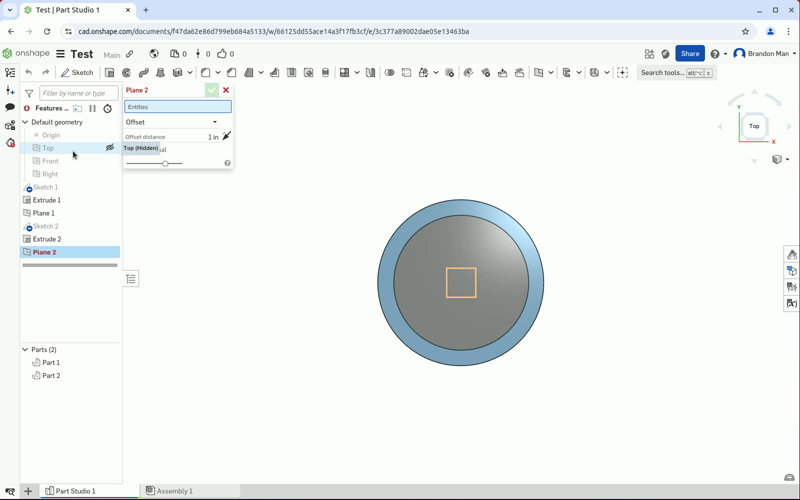
click(73, 150)
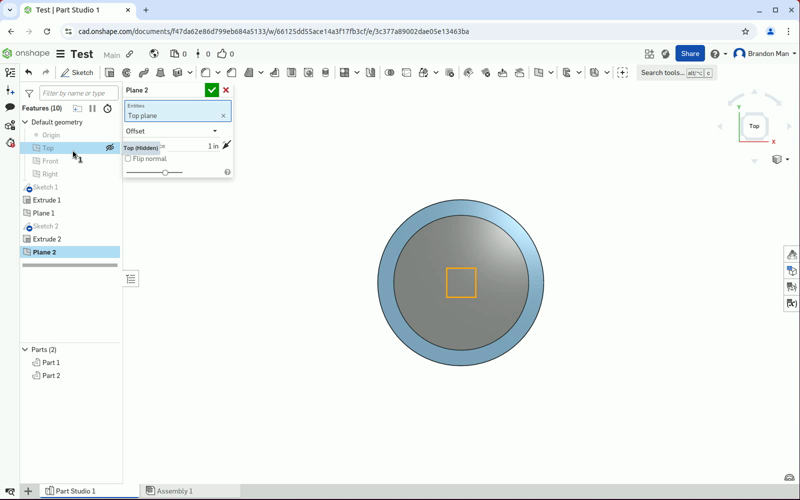
key(tab, 2)
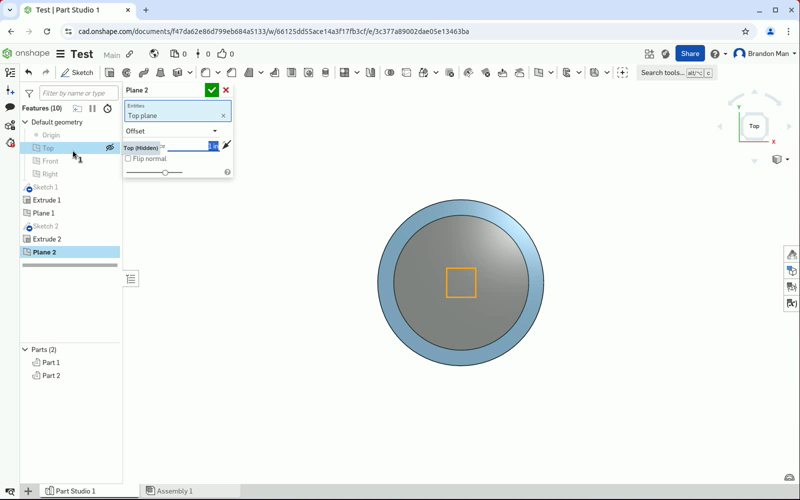
text(16.607)
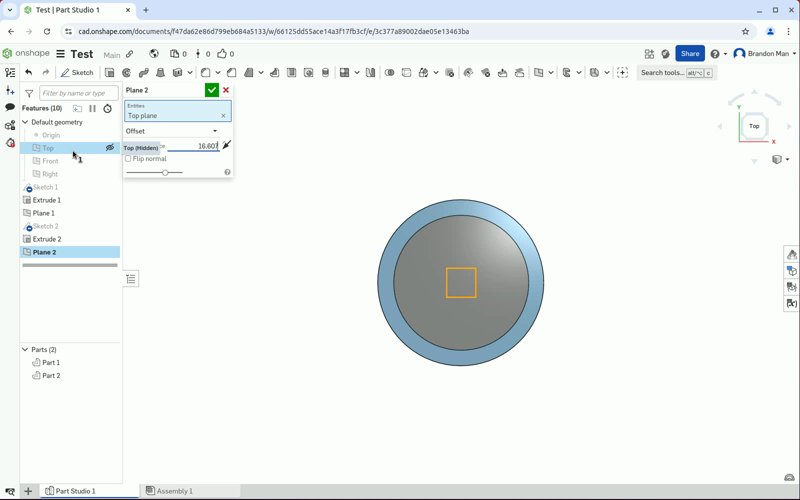
key(enter, 2)
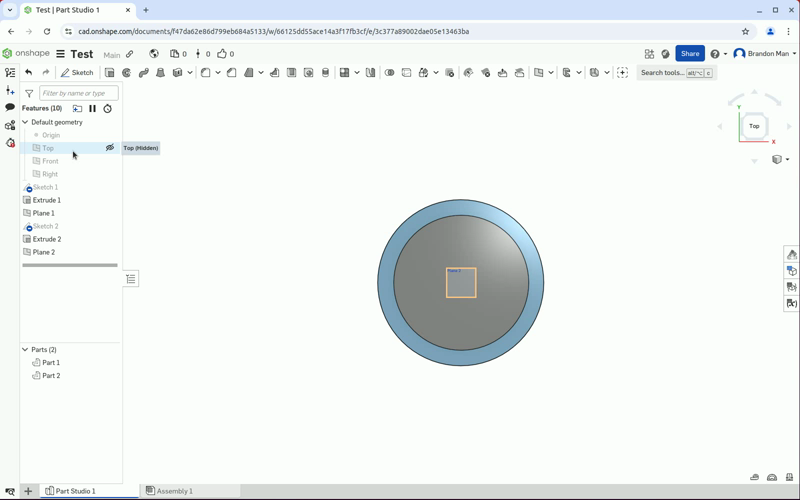
key(shift+s)
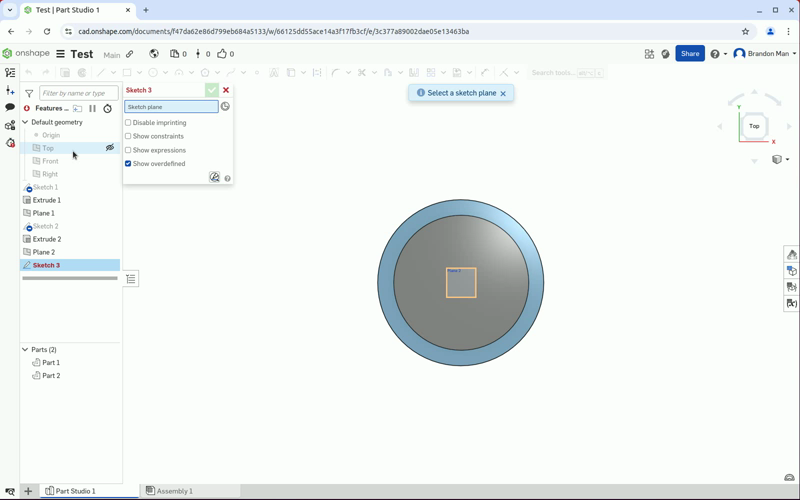
mouse_move(73, 254)
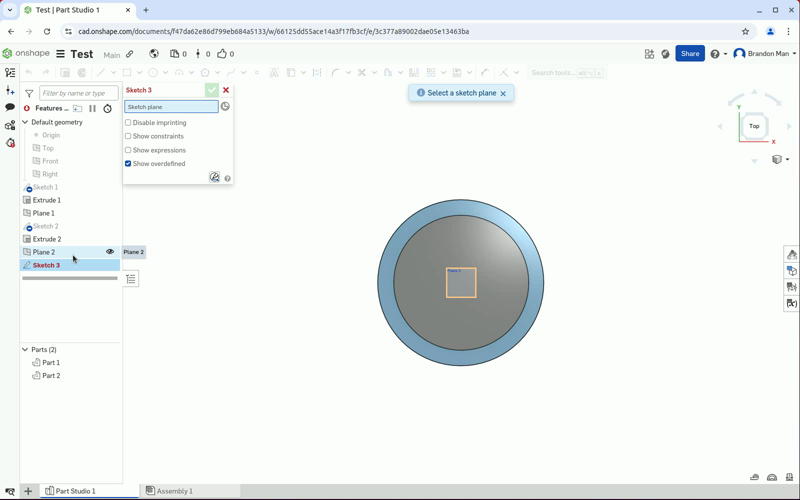
click(73, 254)
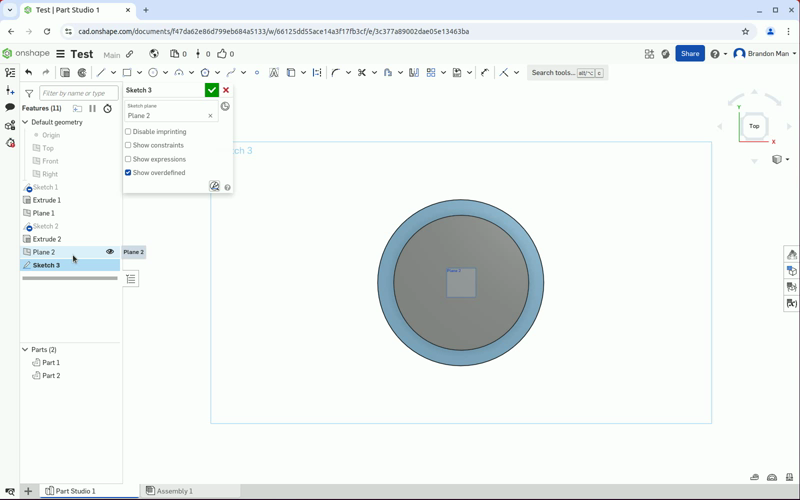
mouse_move(73, 352)
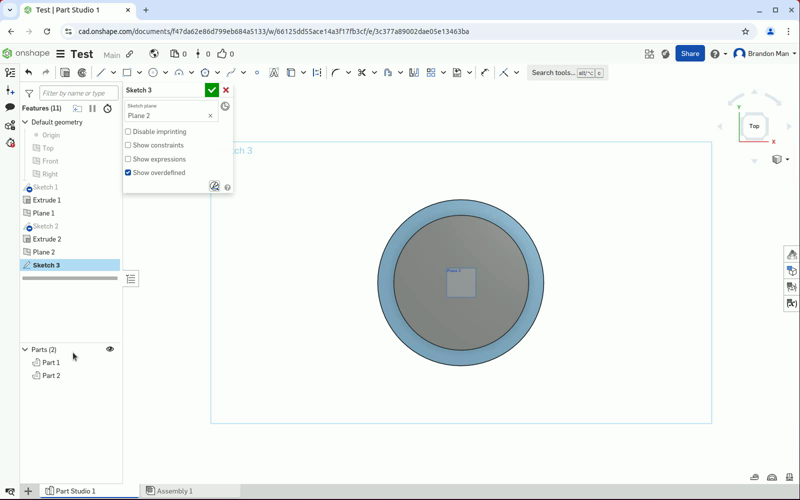
key(y)
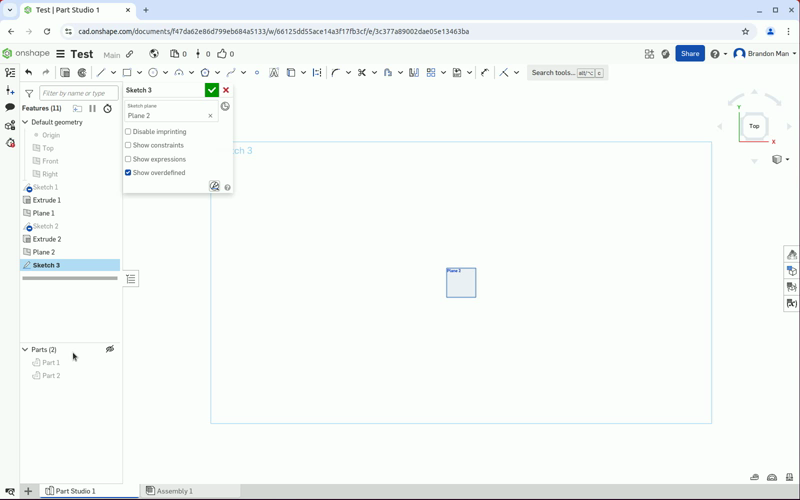
key(c)
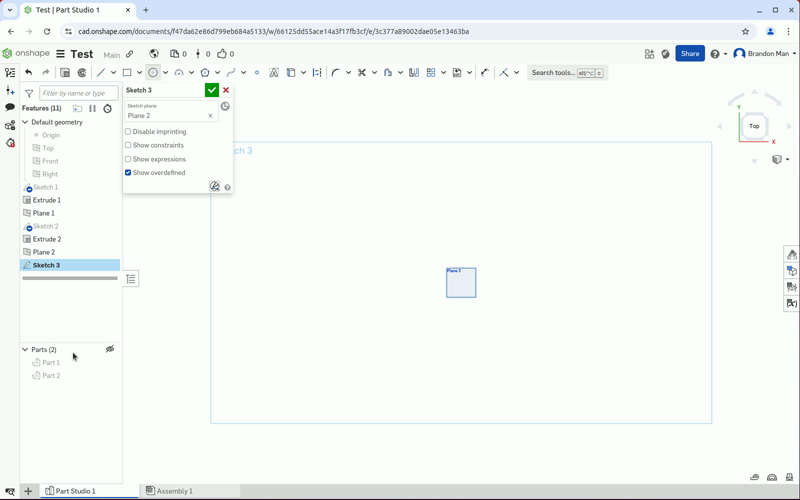
key_down(shift)
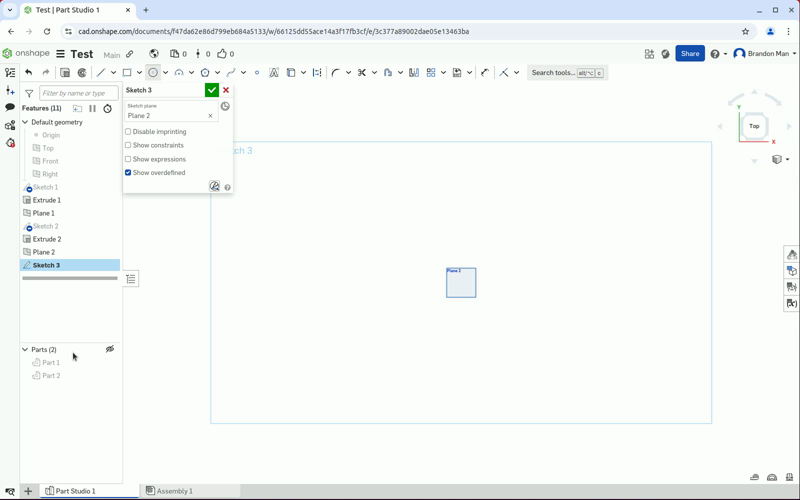
mouse_move(461, 282)
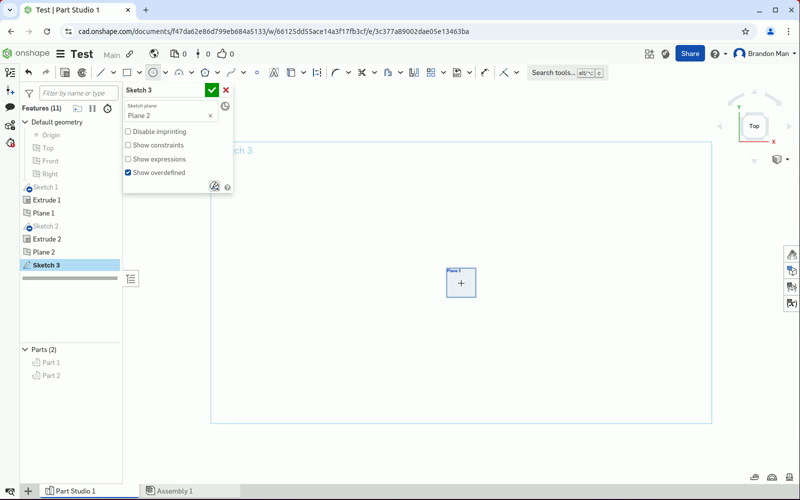
click(461, 282)
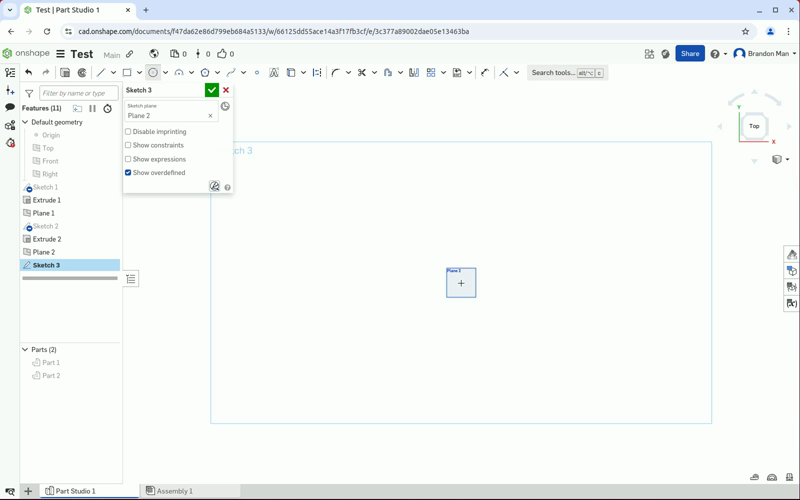
key_up(shift)
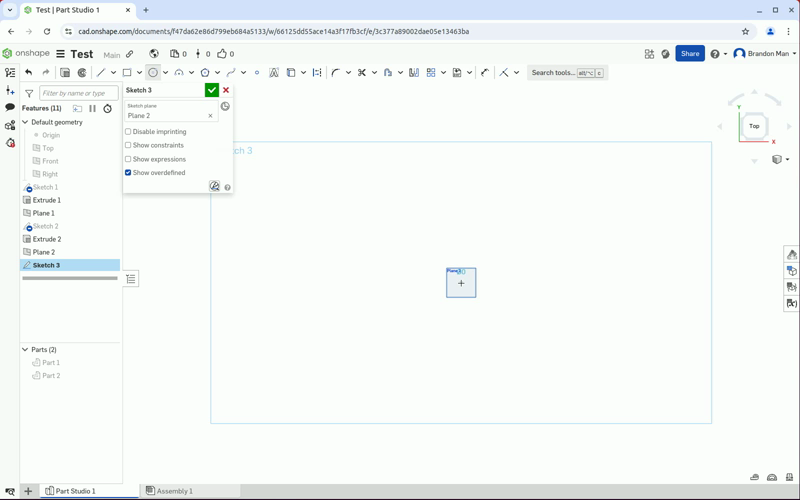
mouse_move(506, 282)
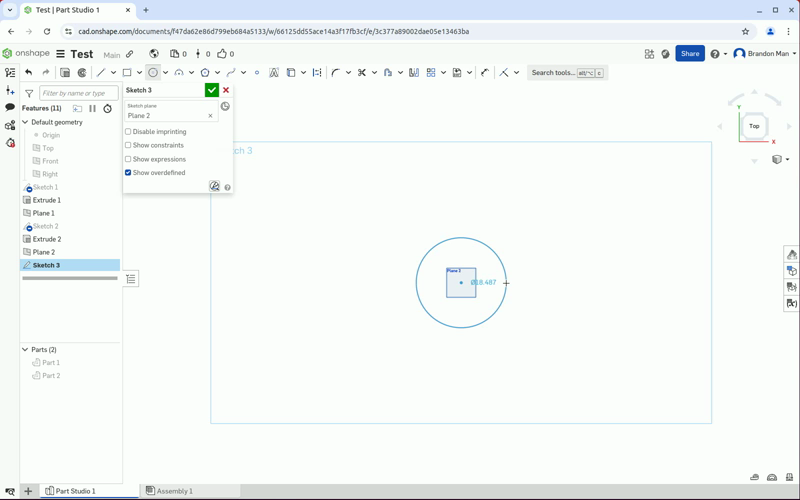
click(506, 282)
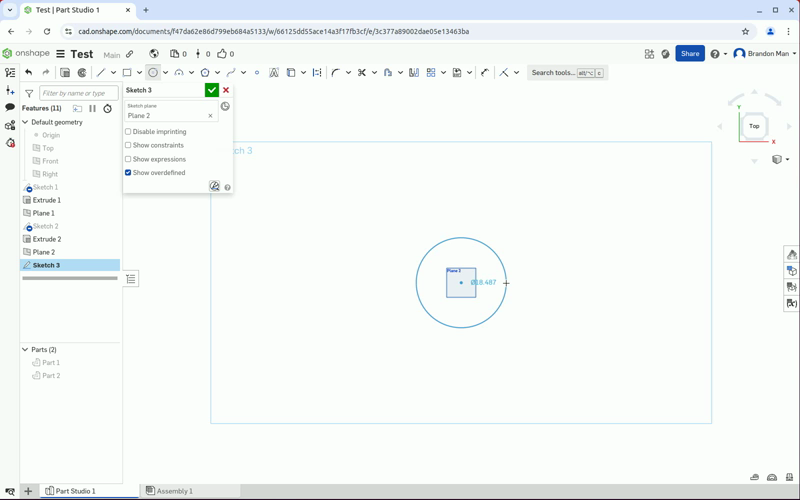
key(esc)
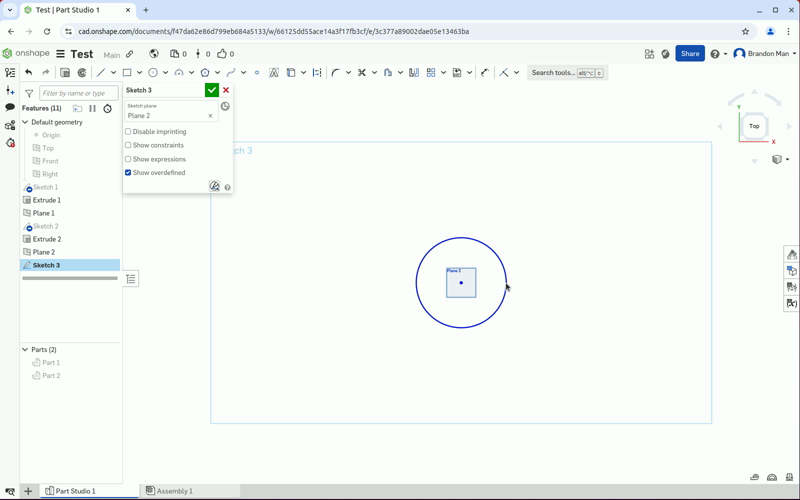
mouse_move(435, 261)
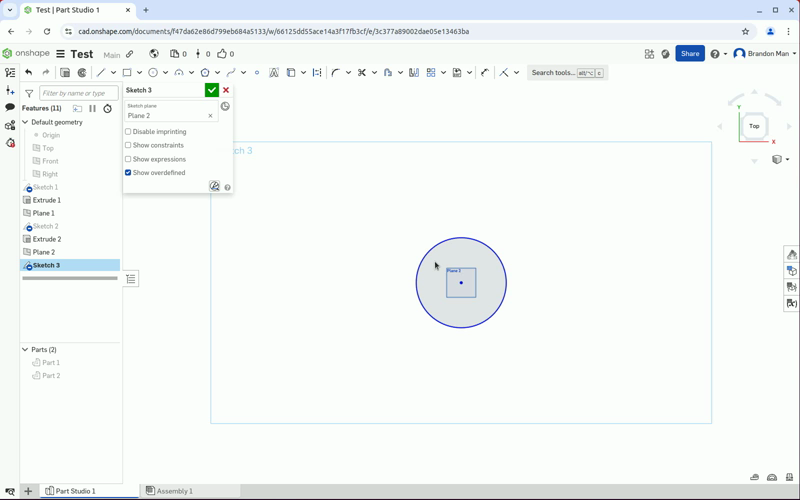
click(435, 261)
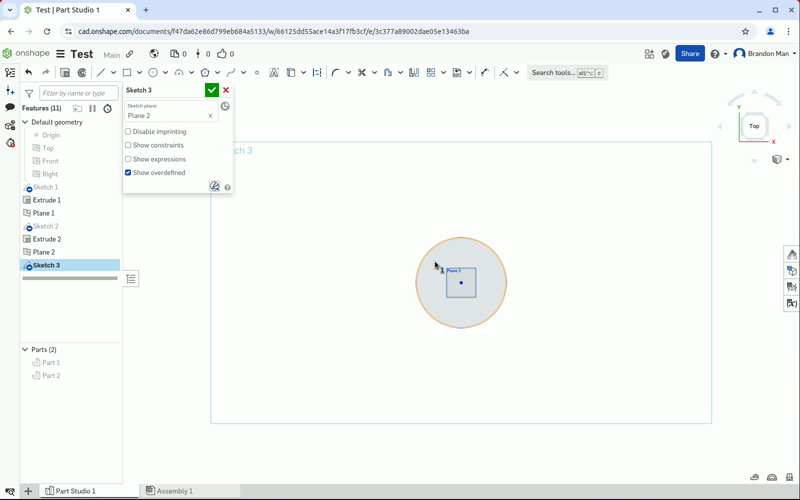
mouse_move(73, 352)
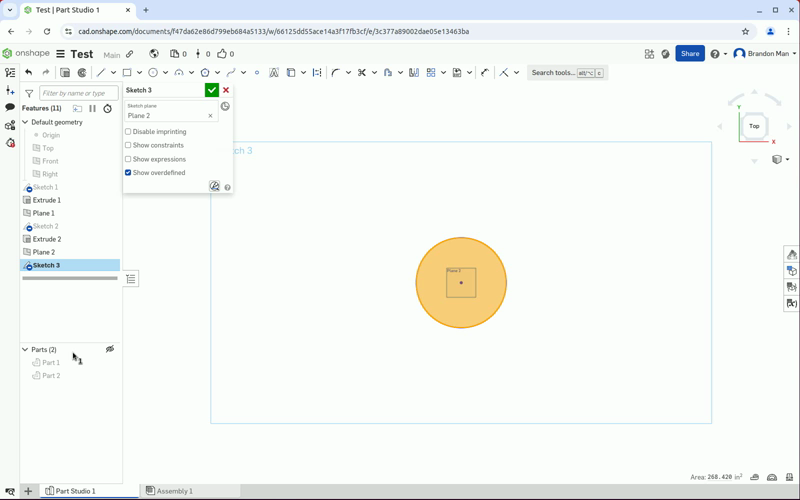
key(shift+y)
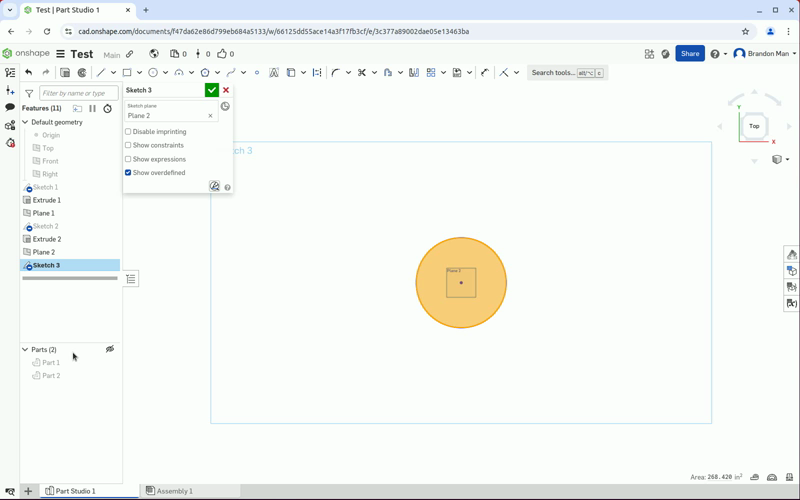
key(shift+e)
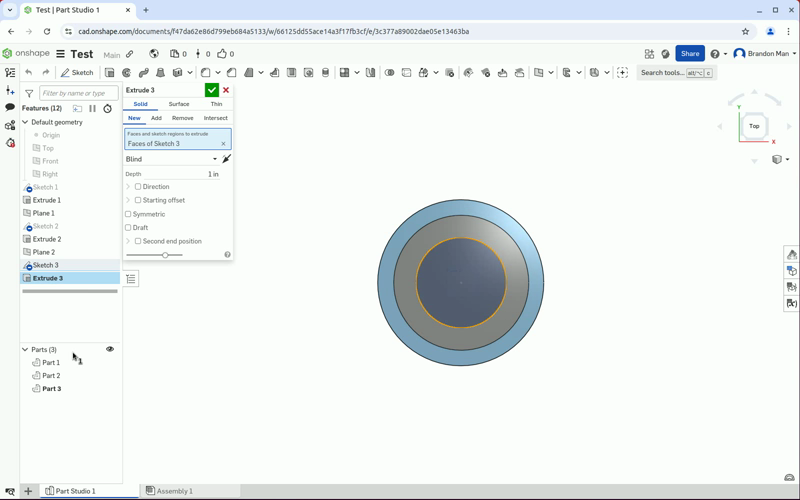
mouse_move(143, 106)
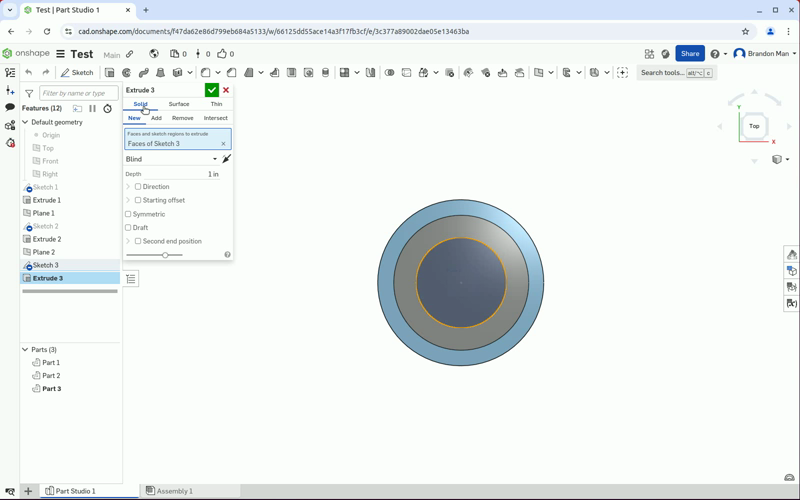
click(143, 106)
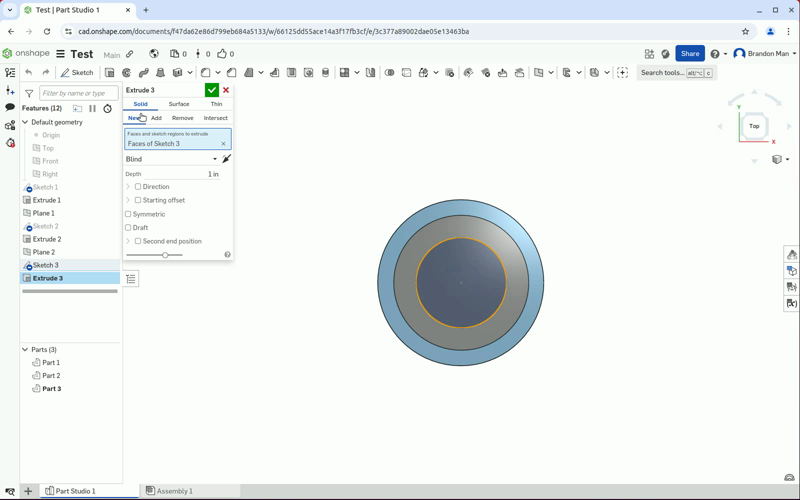
mouse_move(137, 120)
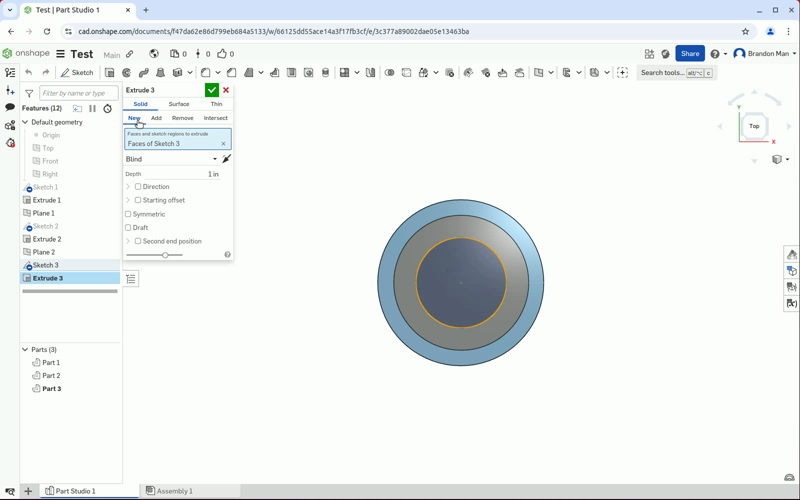
click(137, 120)
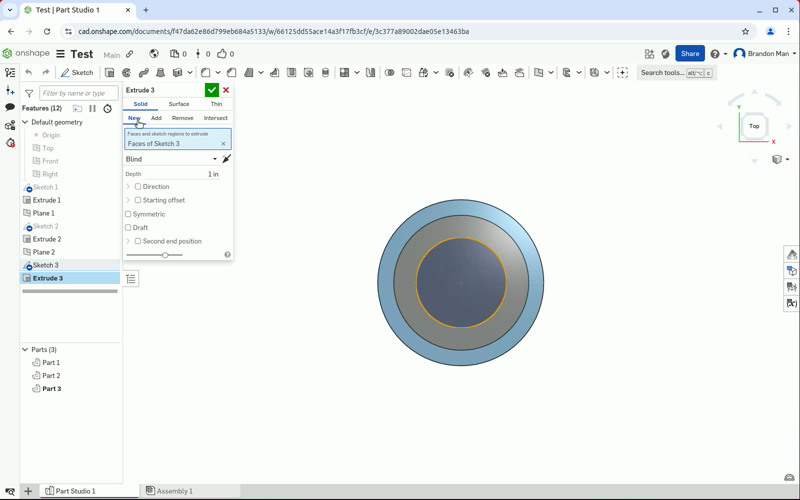
key(tab, 4)
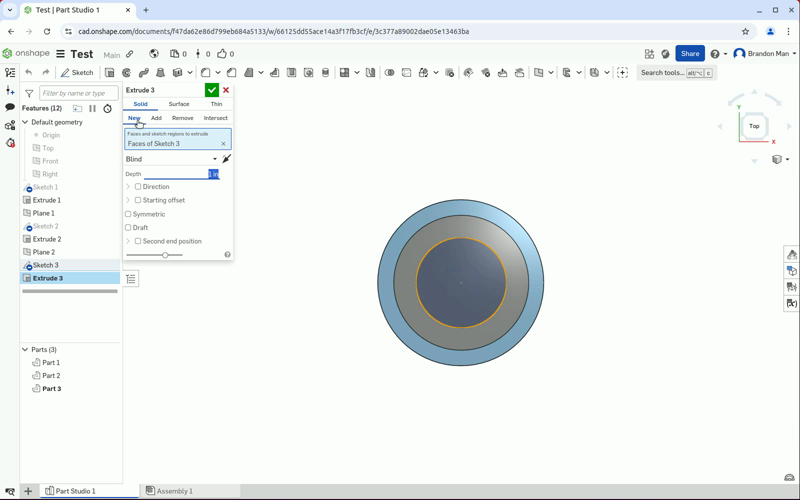
text(6.499)
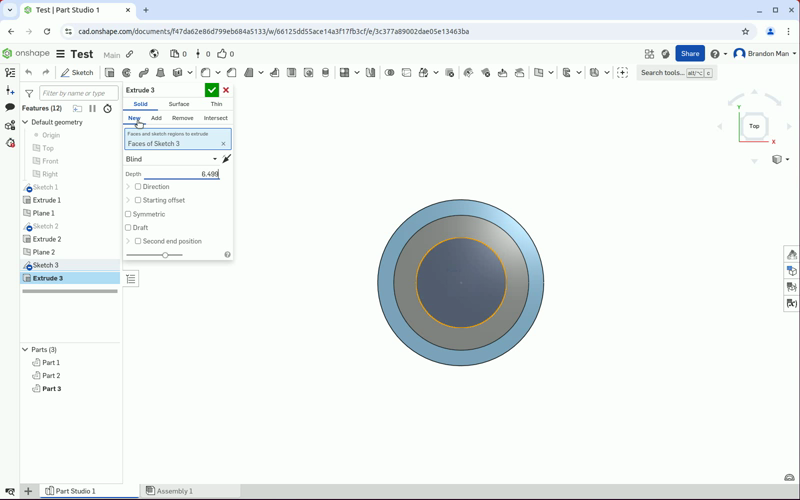
key(enter)
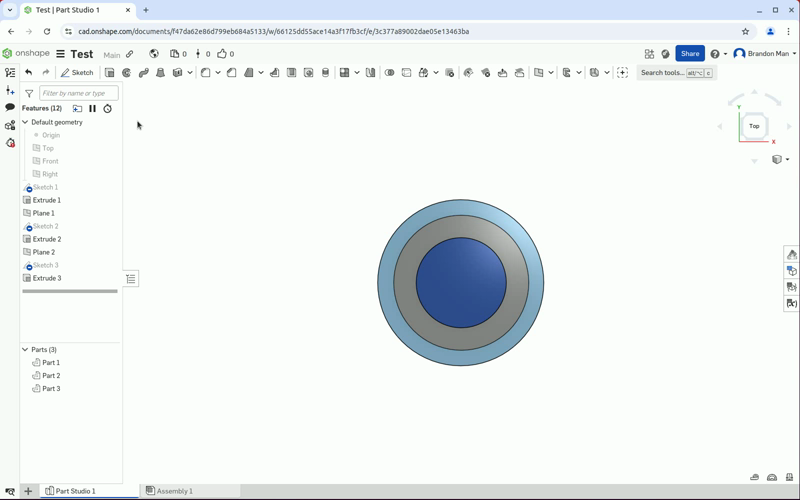
key(shift+h)
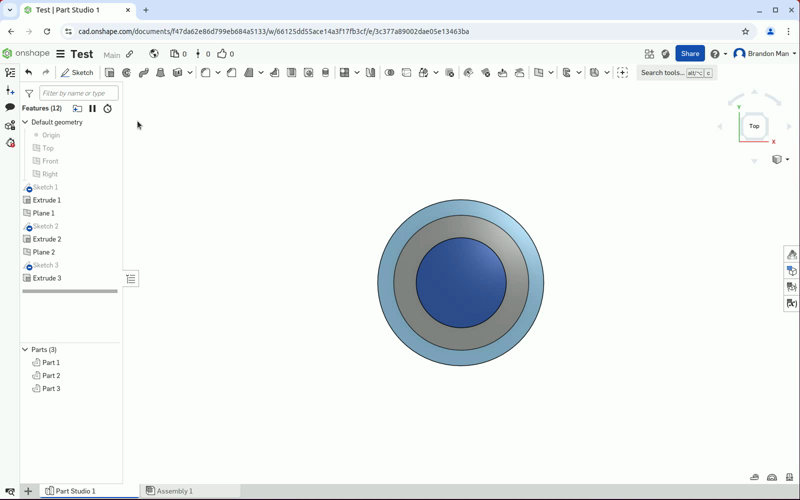
key(shift+h)
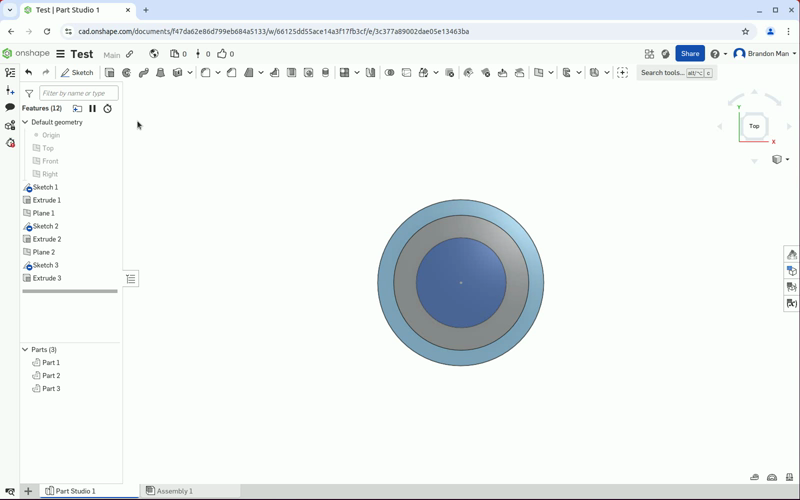
key(shift+7)
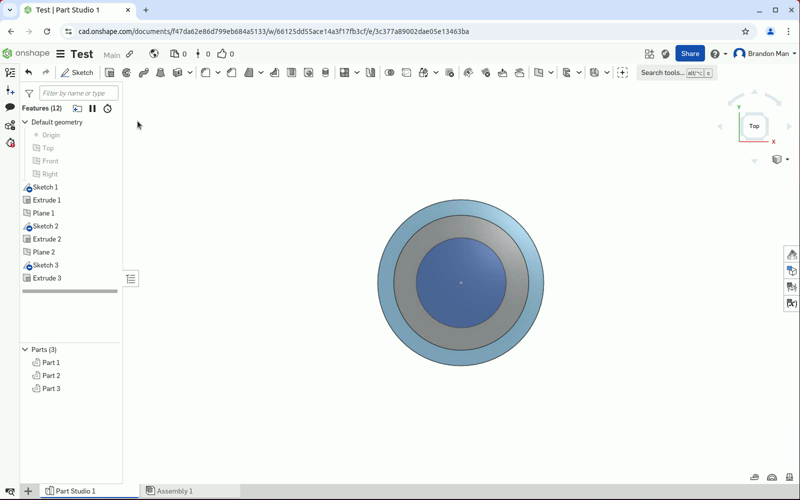
key(up, 3)
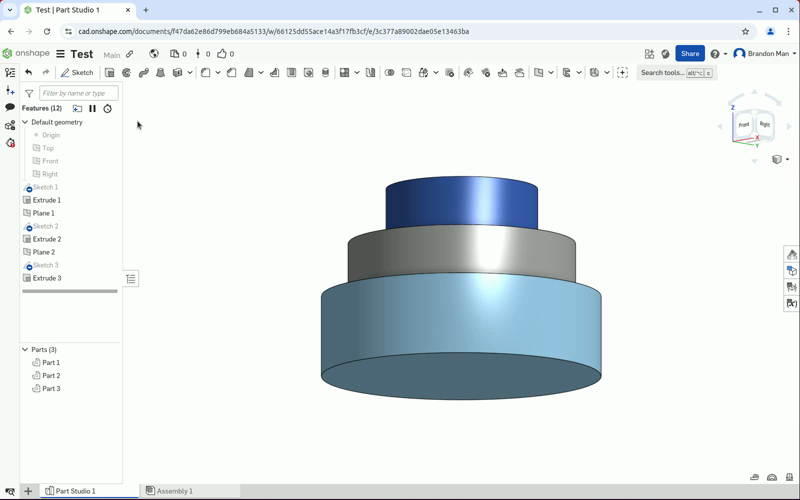
key(left, 3)
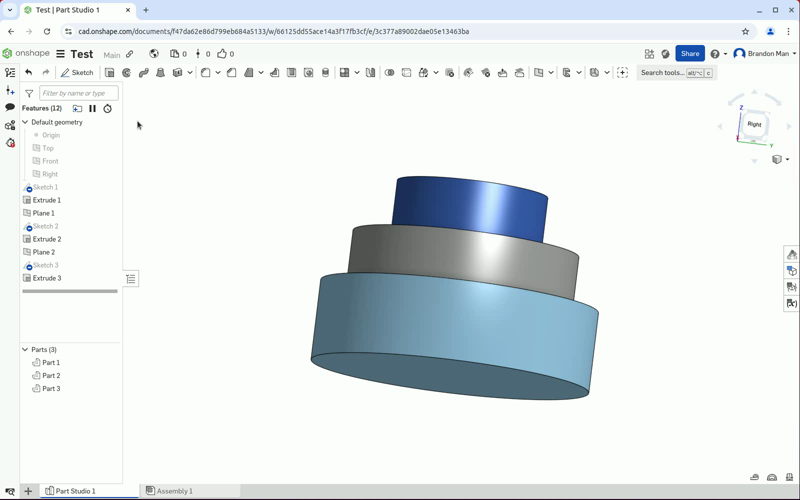
key(right, 3)
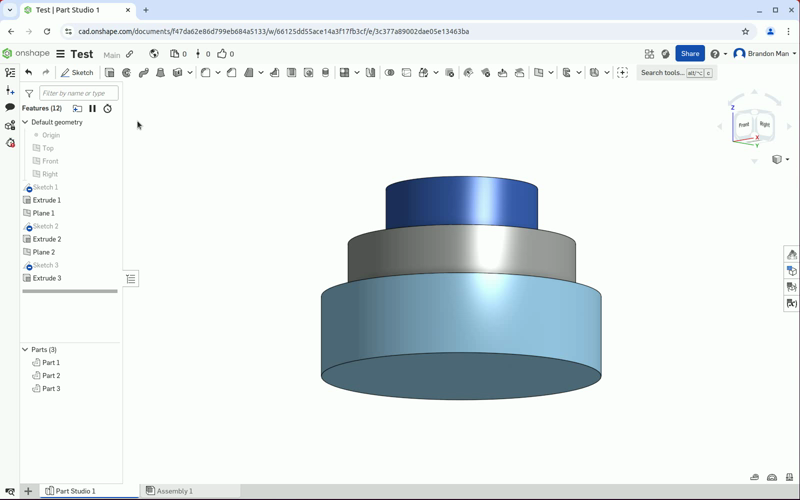
key(down, 3)
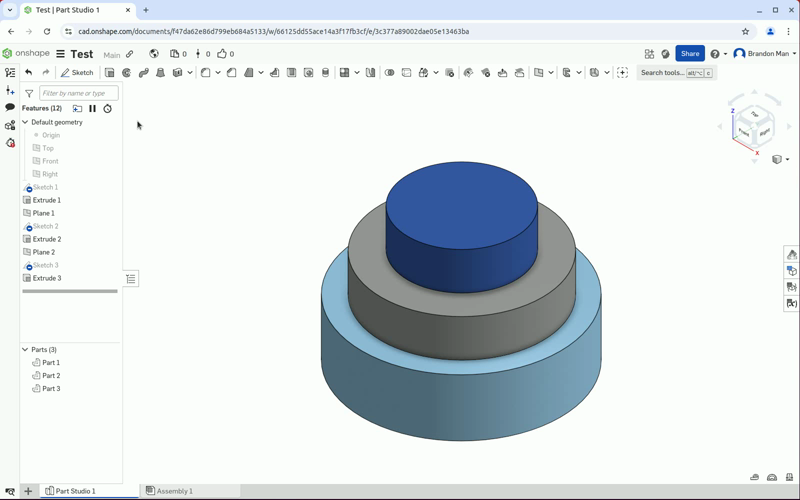
mouse_move(73, 189)
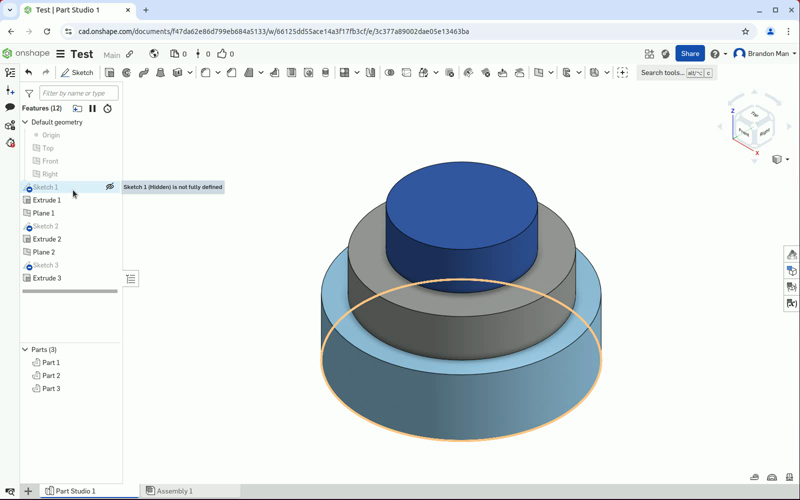
click(73, 189)